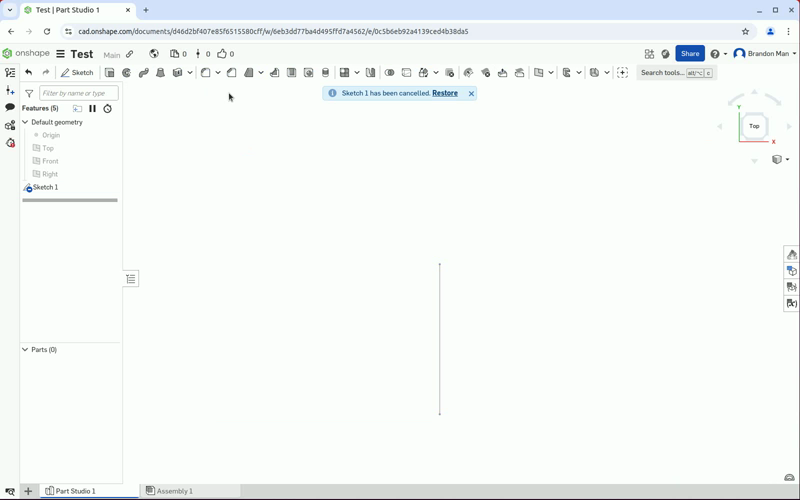
key(shift+h)
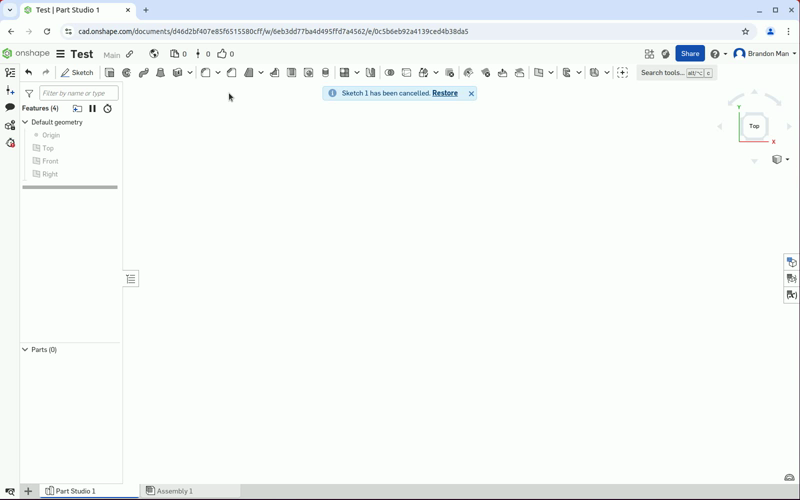
mouse_move(73, 352)
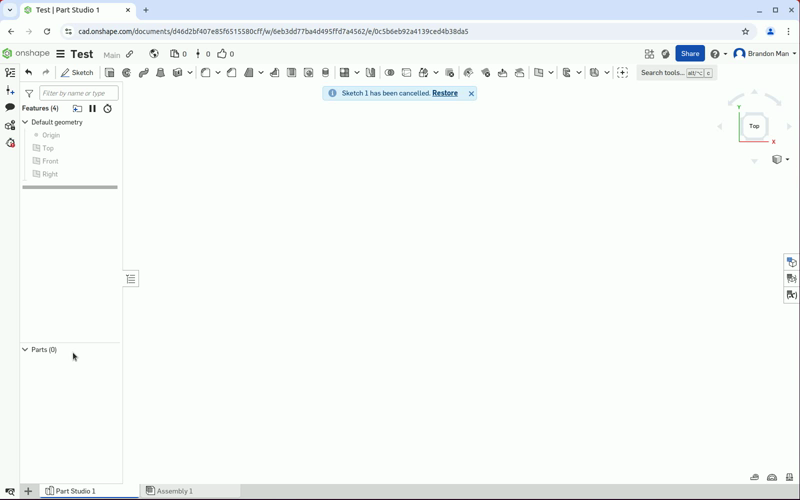
key(y)
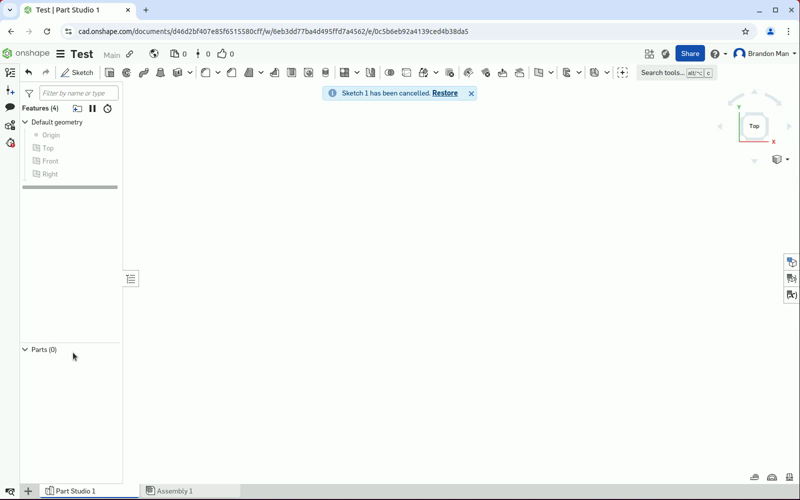
key(shift+p)
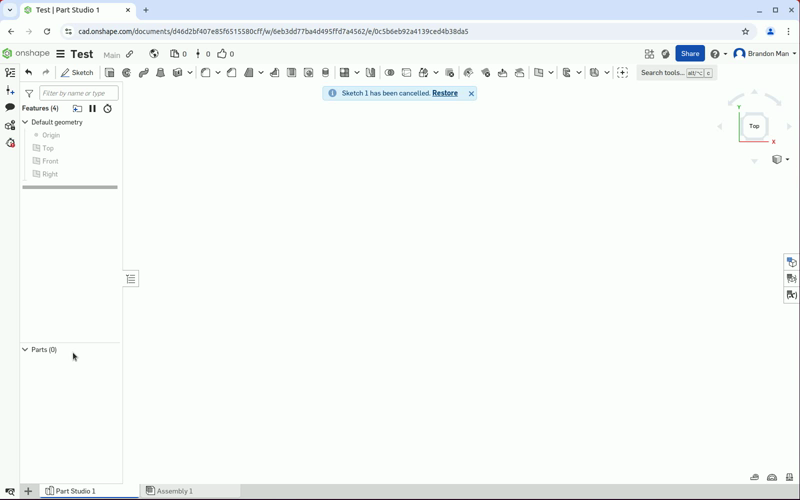
key(space)
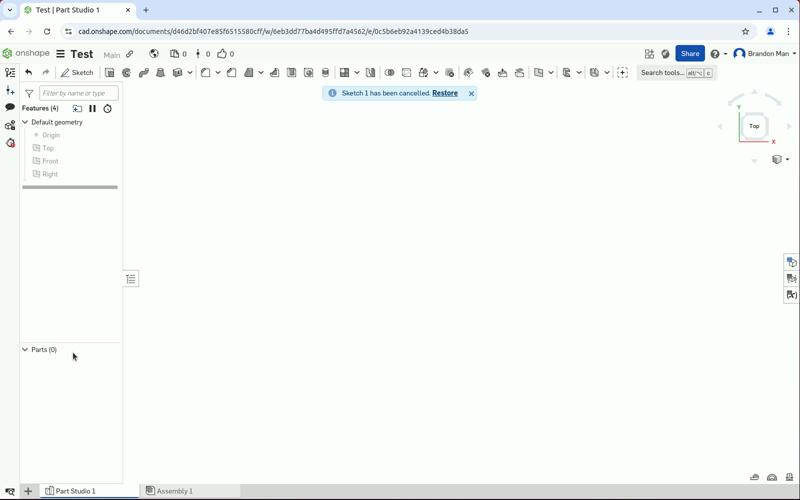
key_down(shift)
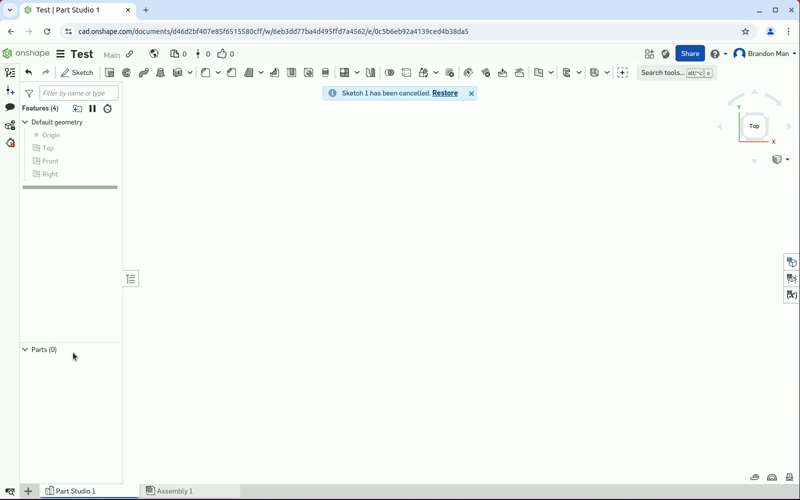
key(up)
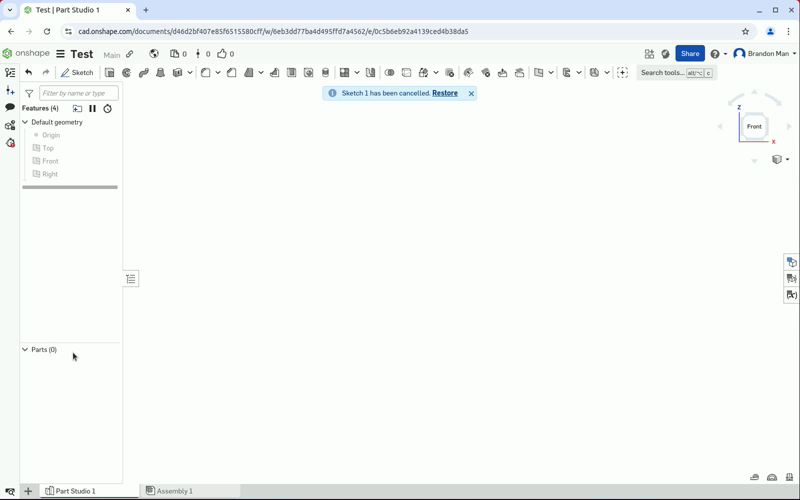
key_up(shift)
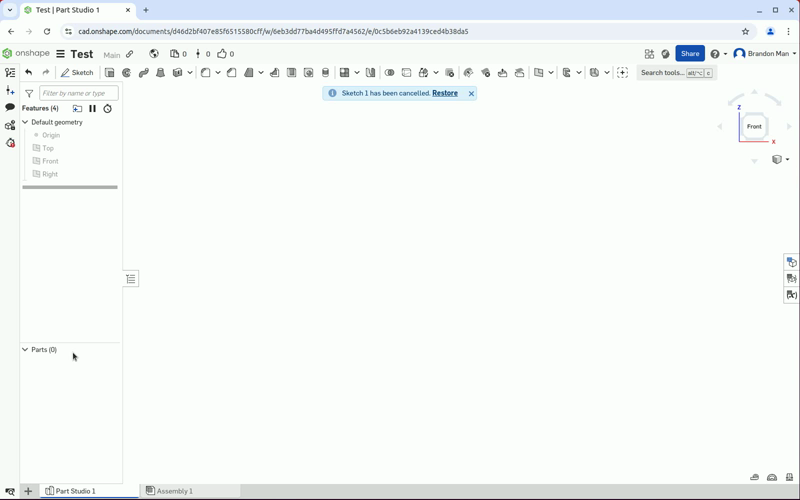
mouse_move(73, 352)
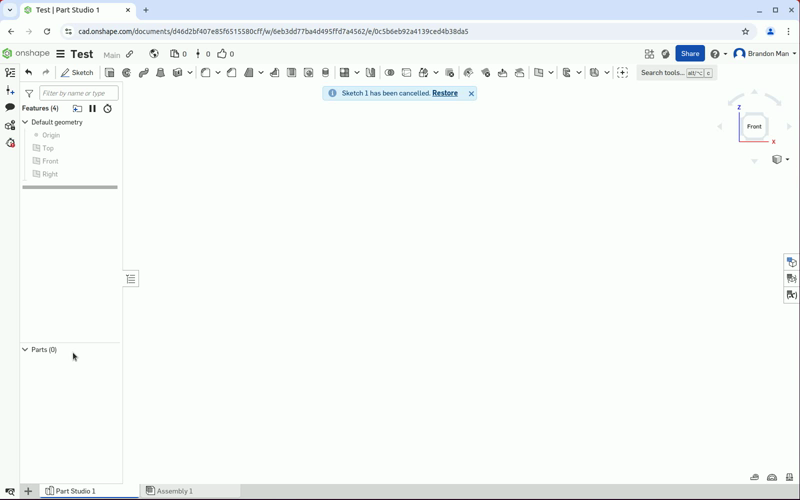
key(shift+y)
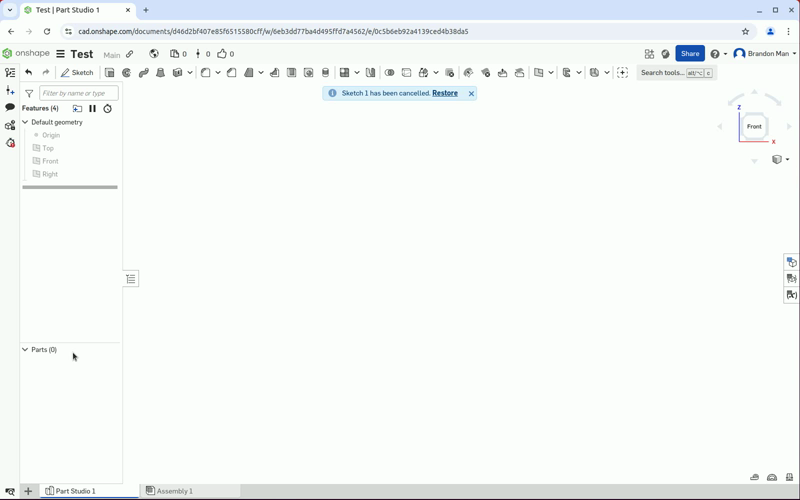
key(shift+s)
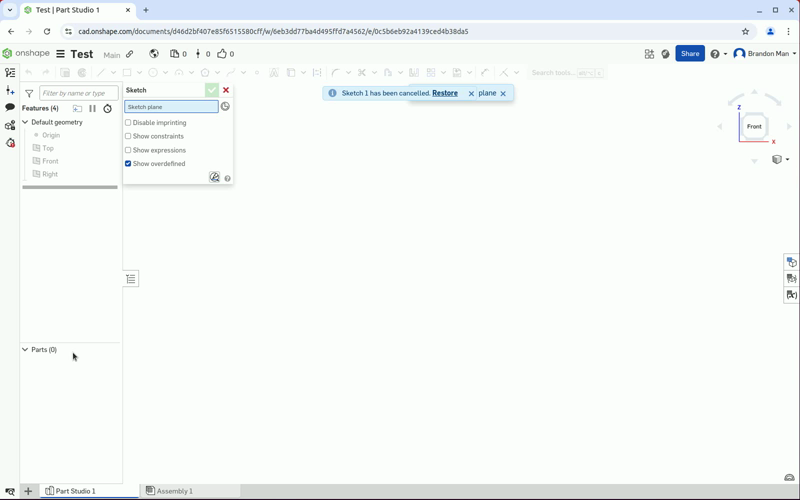
mouse_move(73, 163)
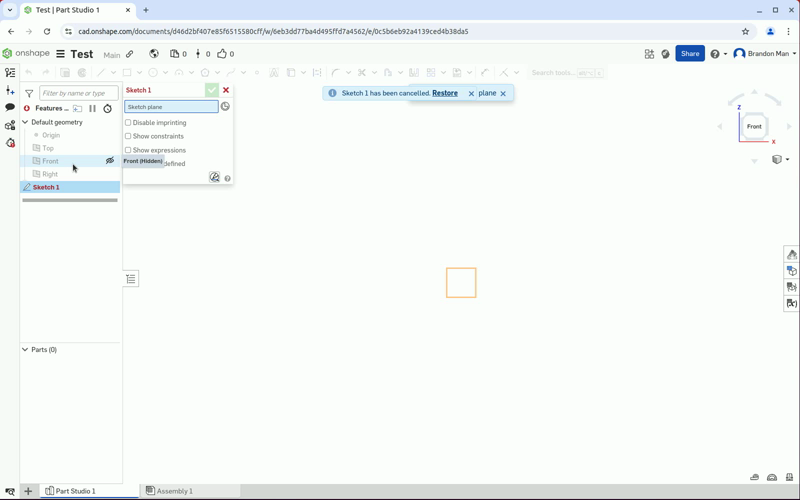
click(73, 163)
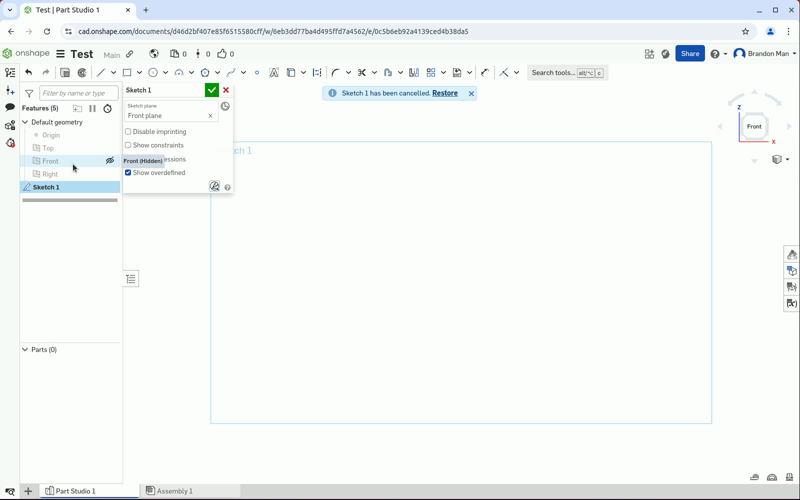
mouse_move(73, 352)
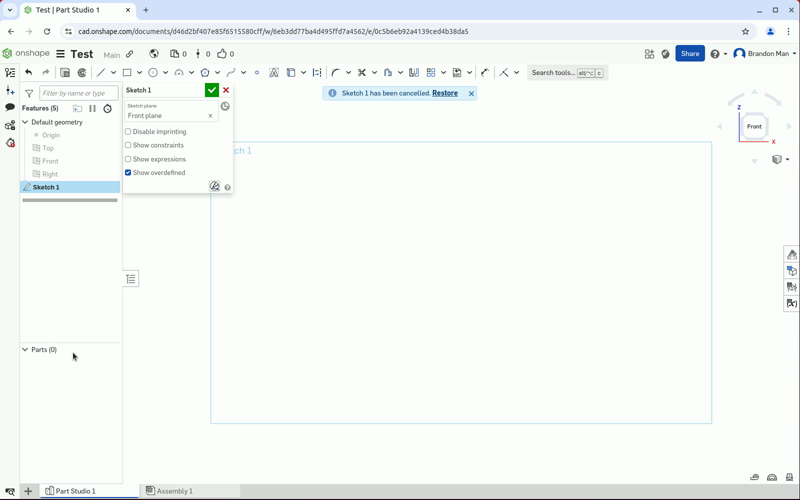
key(y)
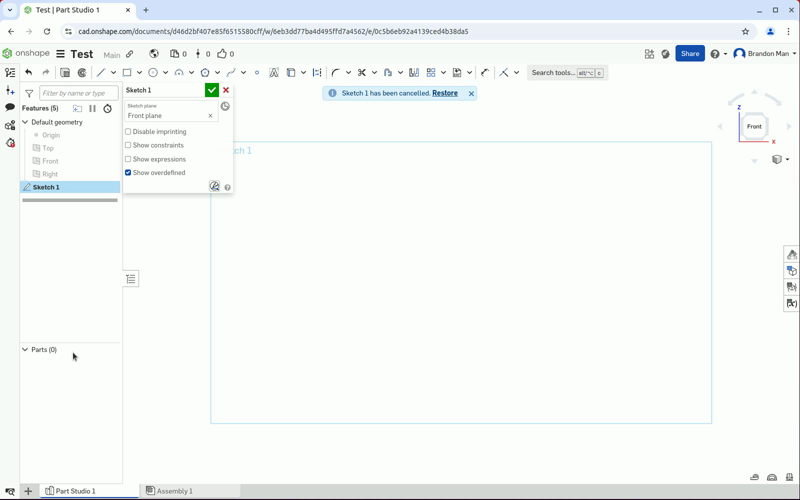
key(l)
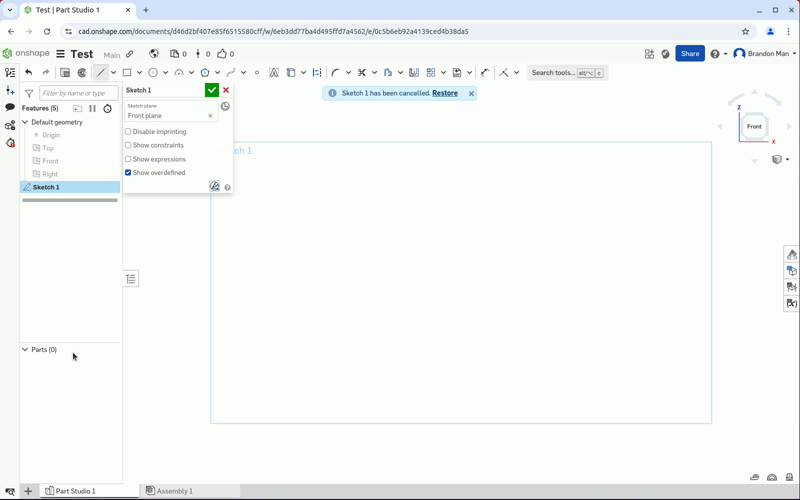
key_down(shift)
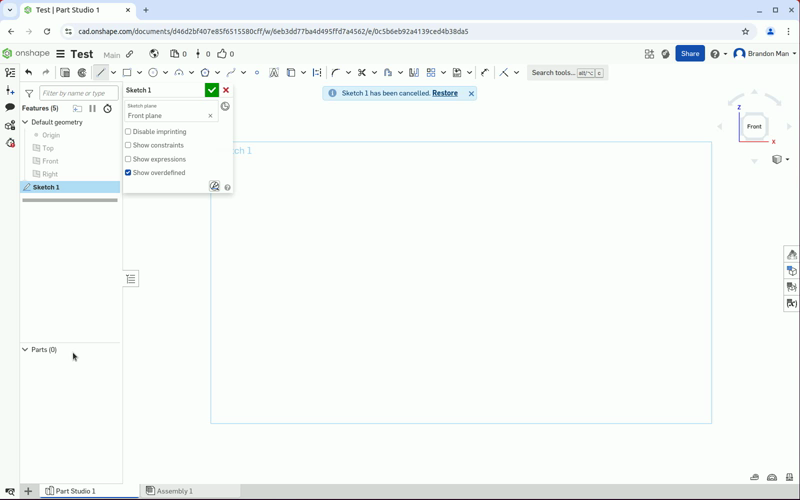
mouse_move(460, 282)
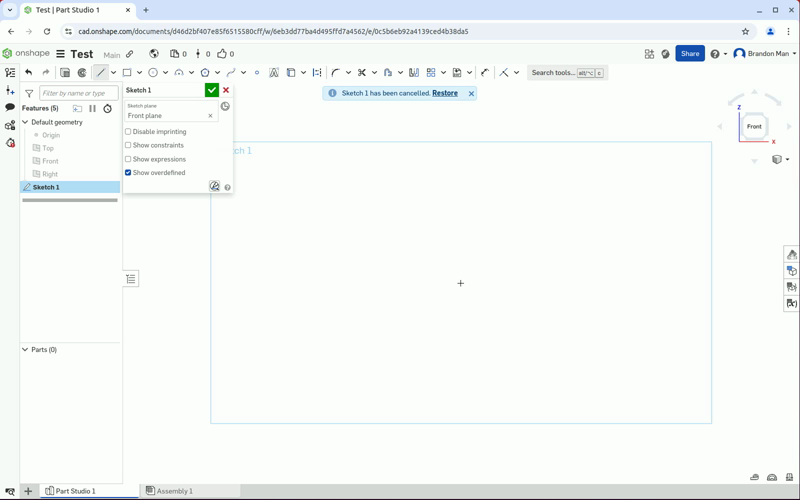
click(460, 282)
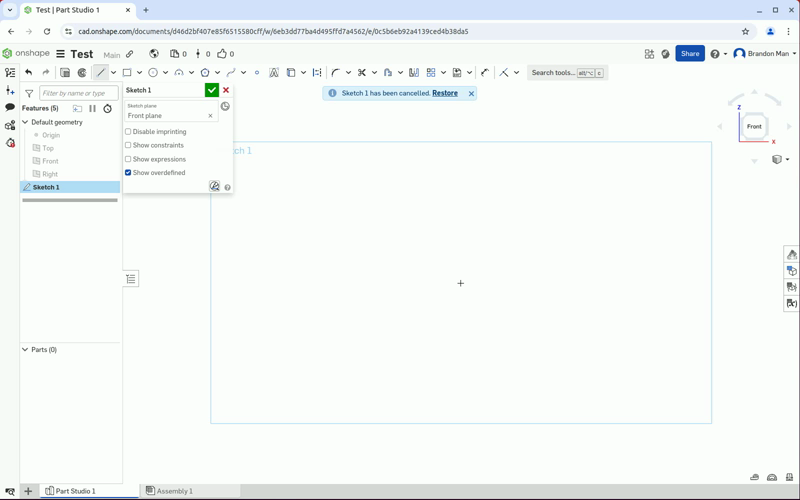
key_up(shift)
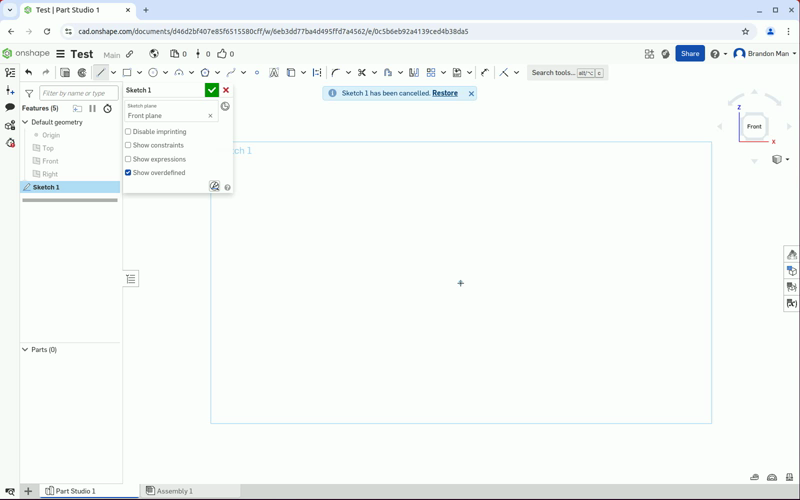
key_down(shift)
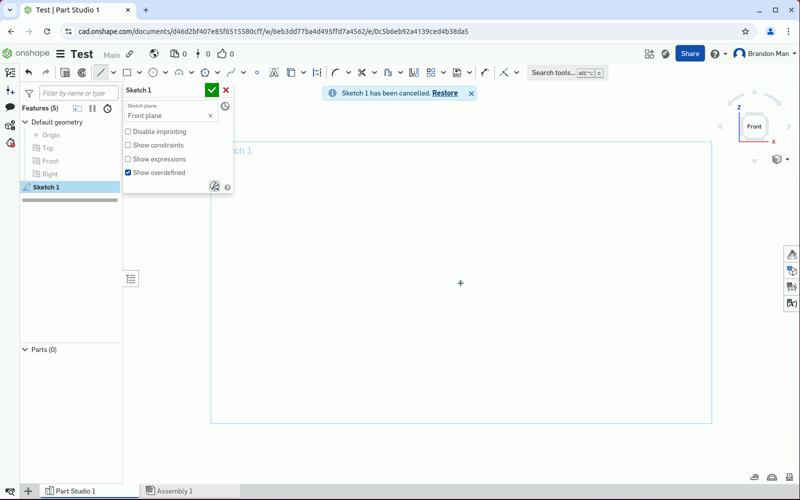
mouse_move(573, 282)
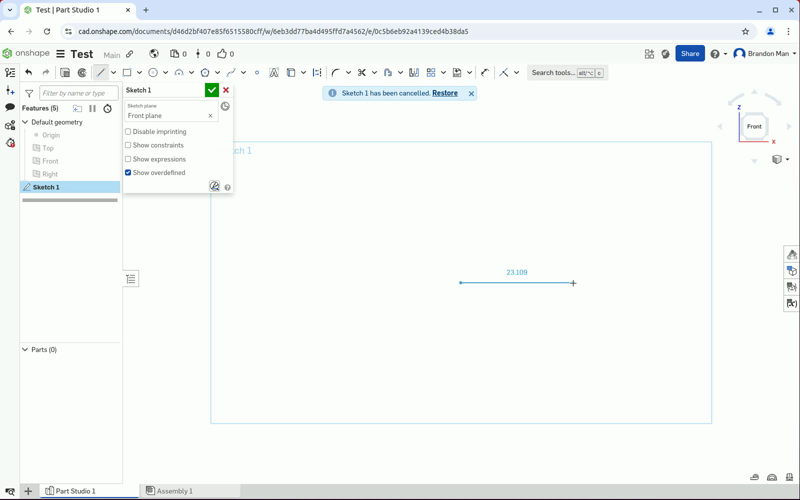
click(573, 282)
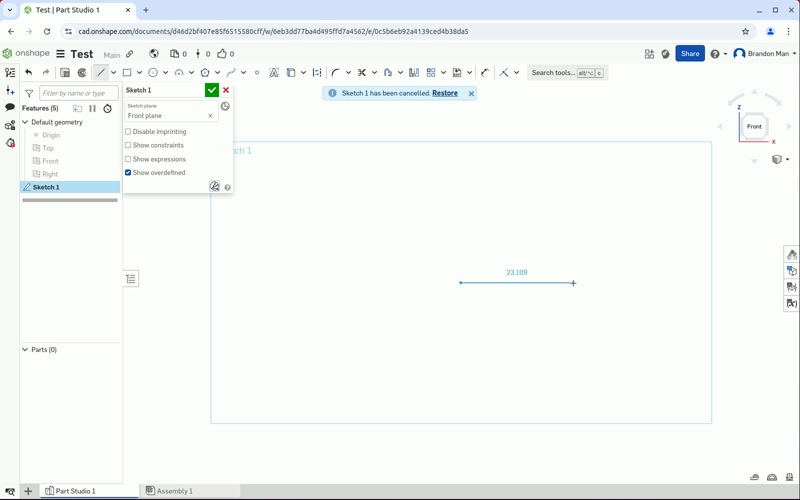
key_up(shift)
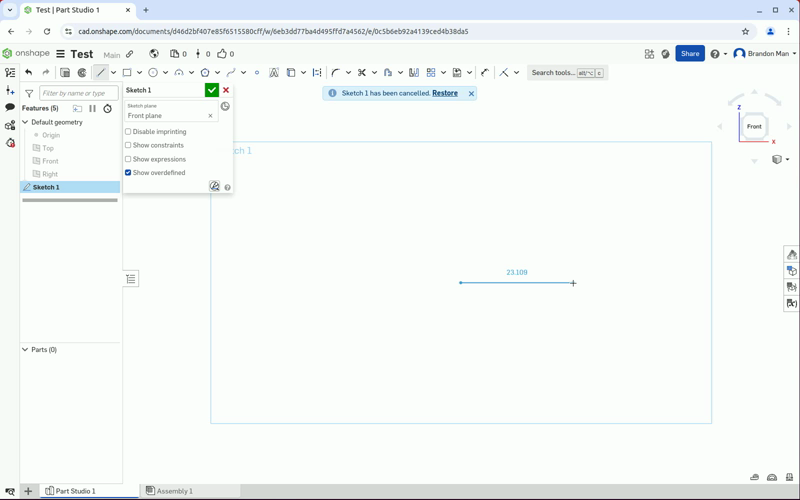
key_down(shift)
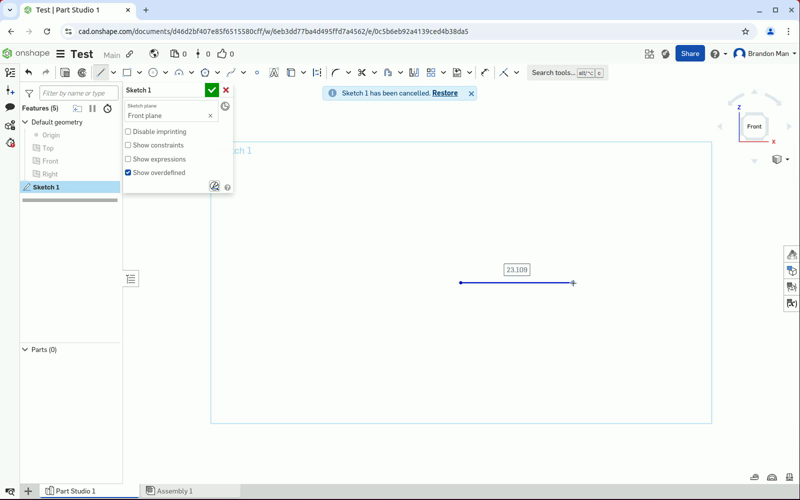
mouse_move(589, 282)
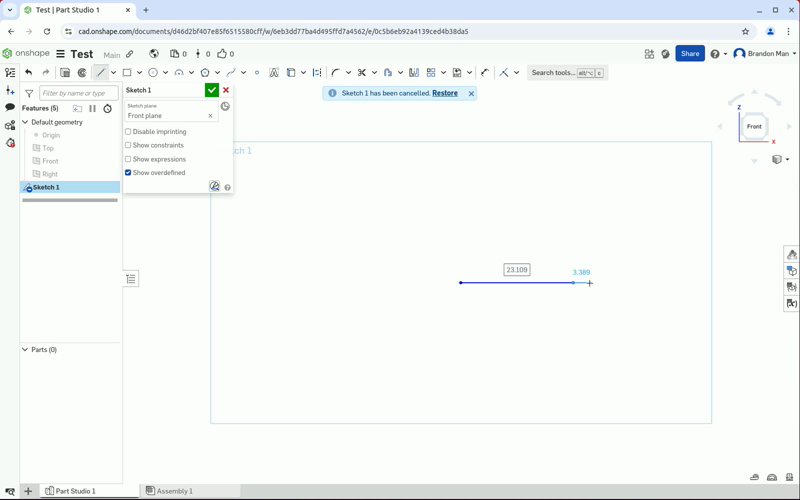
mouse_move(573, 226)
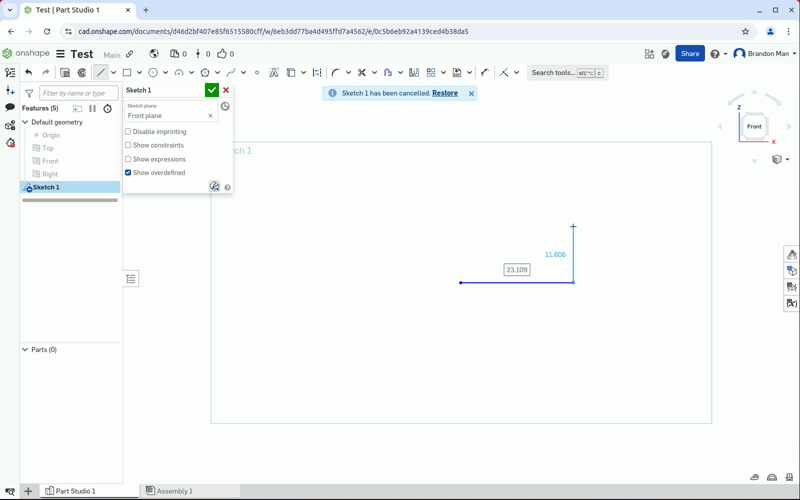
click(573, 226)
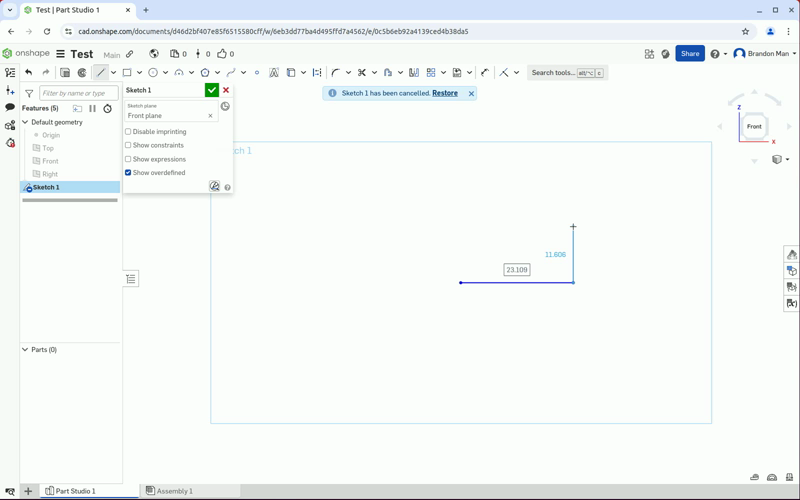
key_up(shift)
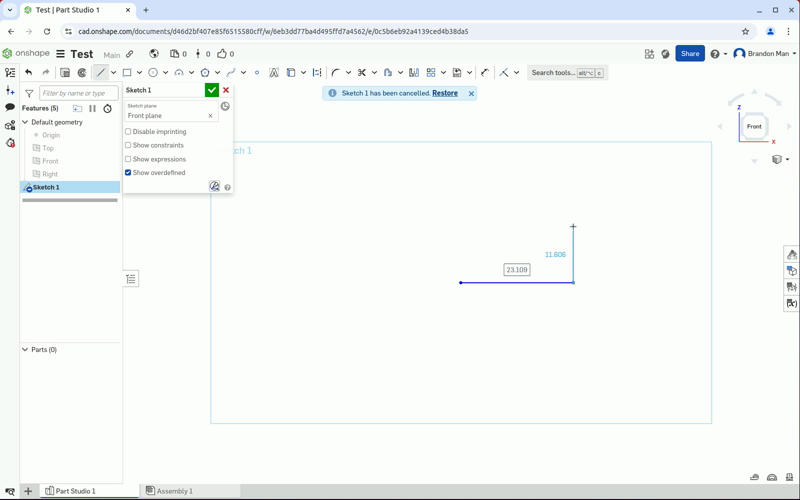
key_down(shift)
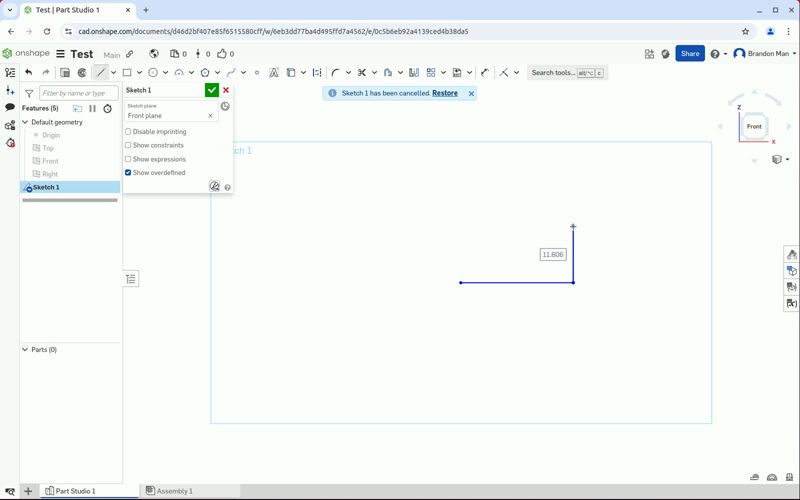
mouse_move(460, 226)
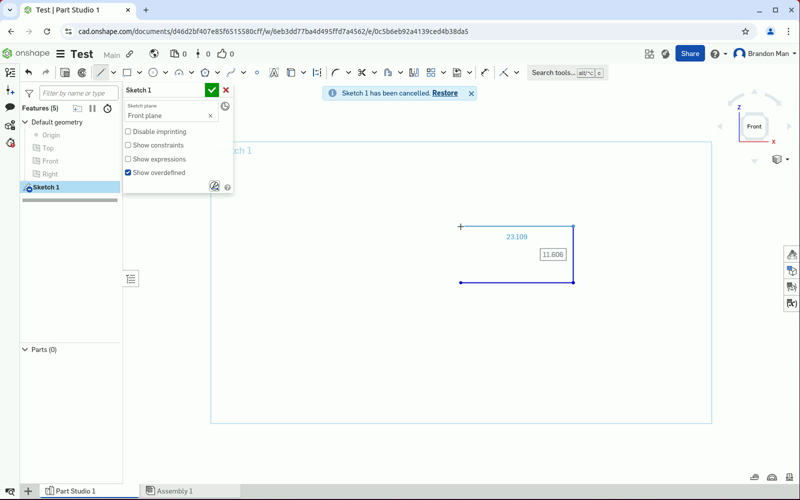
click(460, 226)
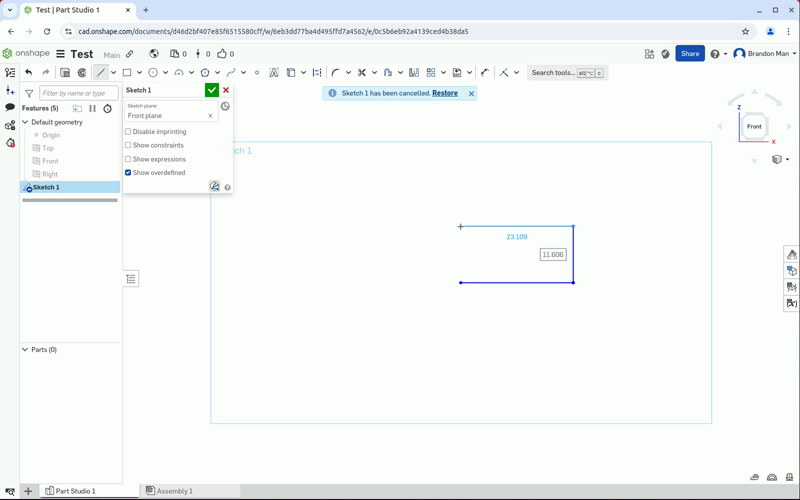
key_up(shift)
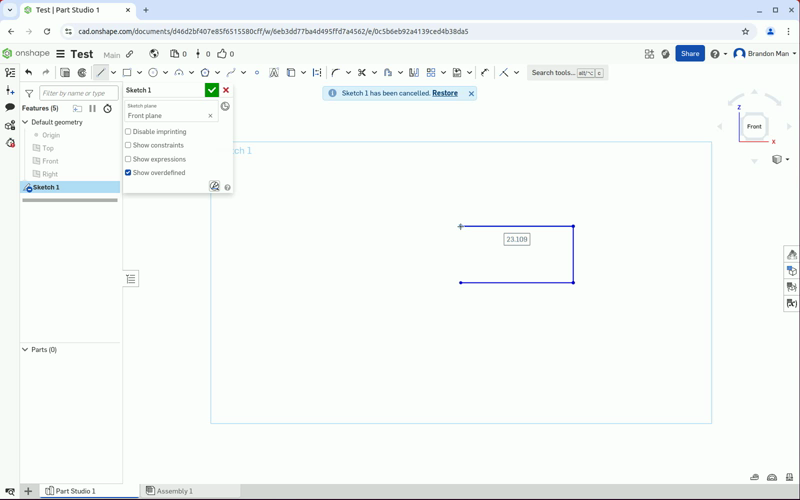
mouse_move(490, 226)
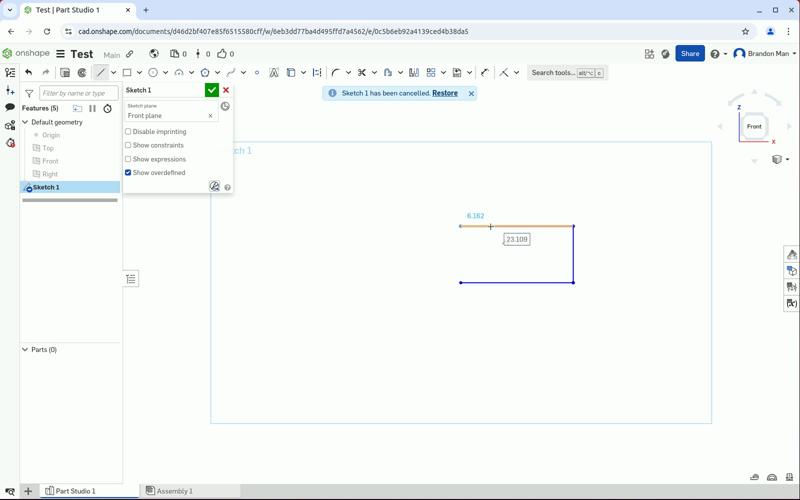
key_down(shift)
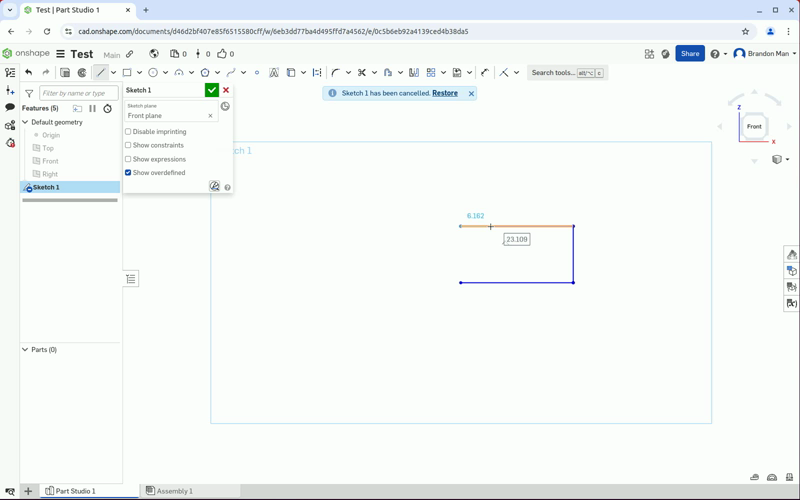
mouse_move(460, 282)
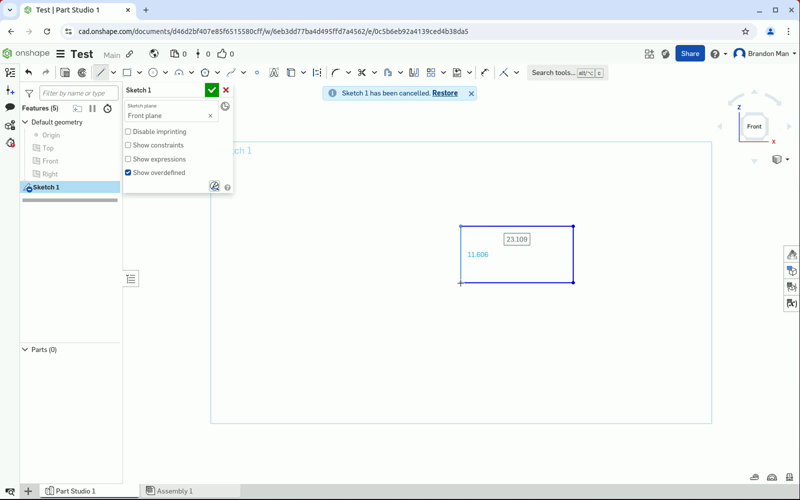
key_up(shift)
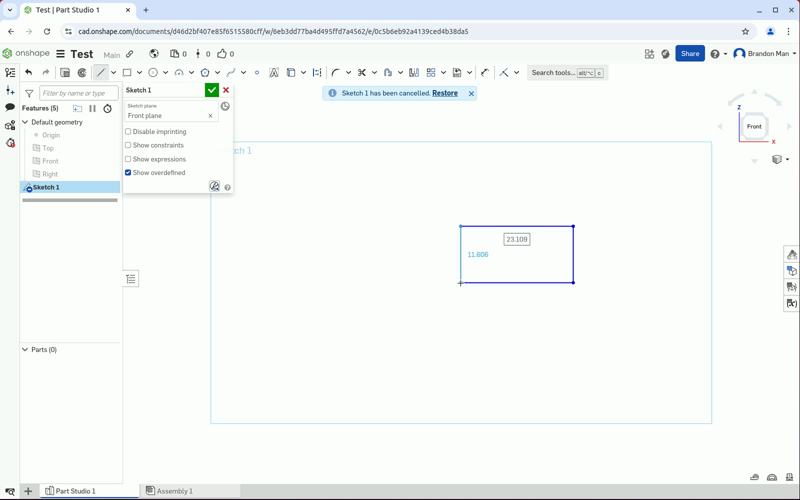
click(460, 282)
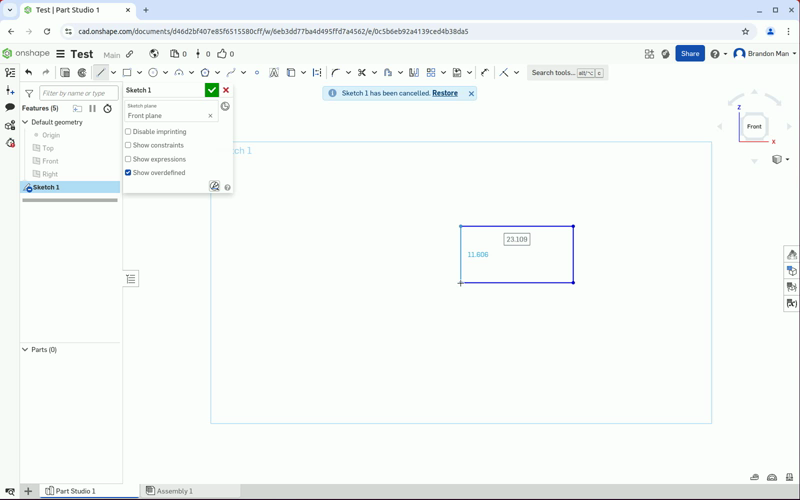
key(esc)
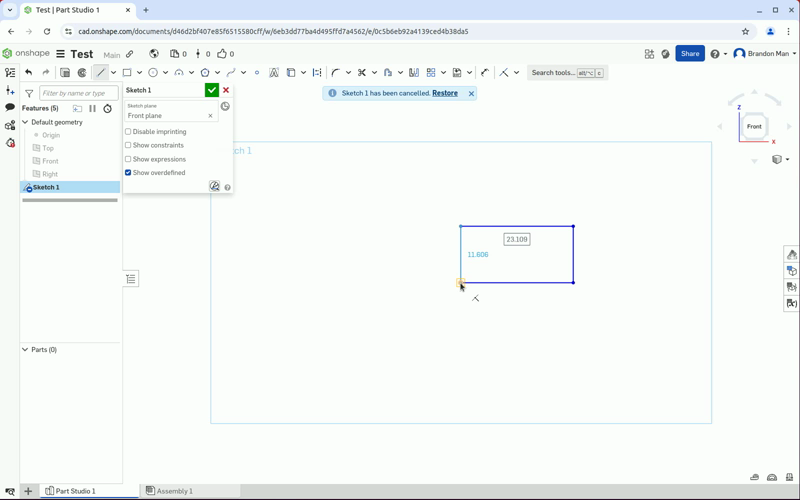
mouse_move(465, 254)
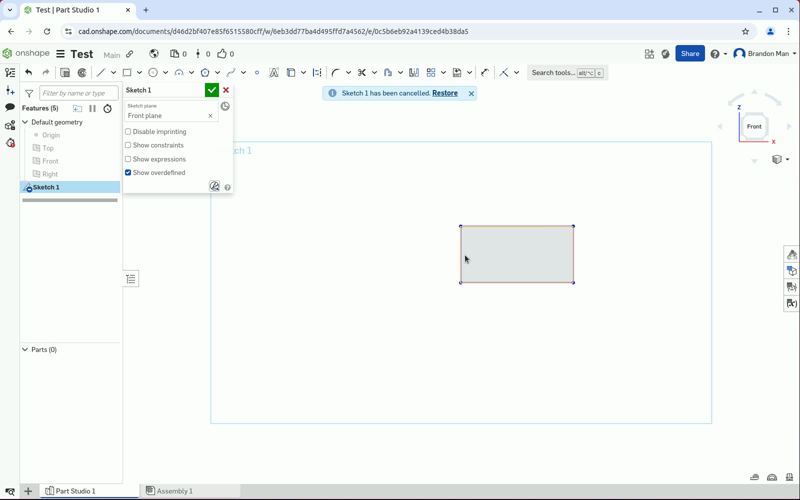
click(465, 254)
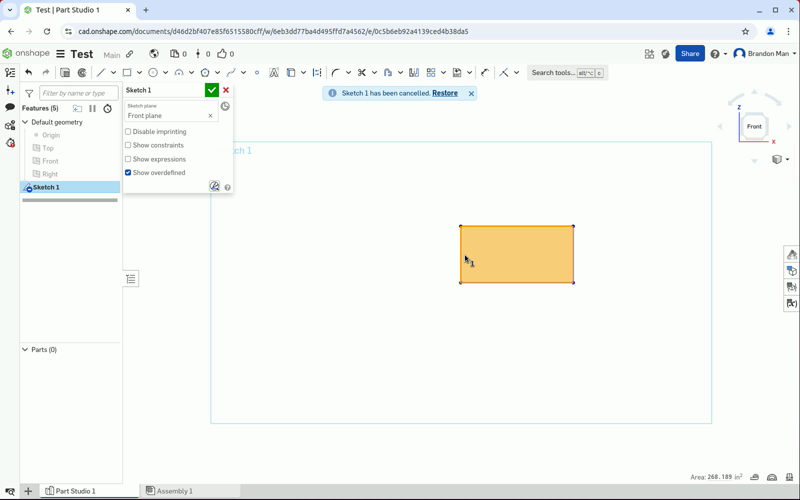
mouse_move(73, 352)
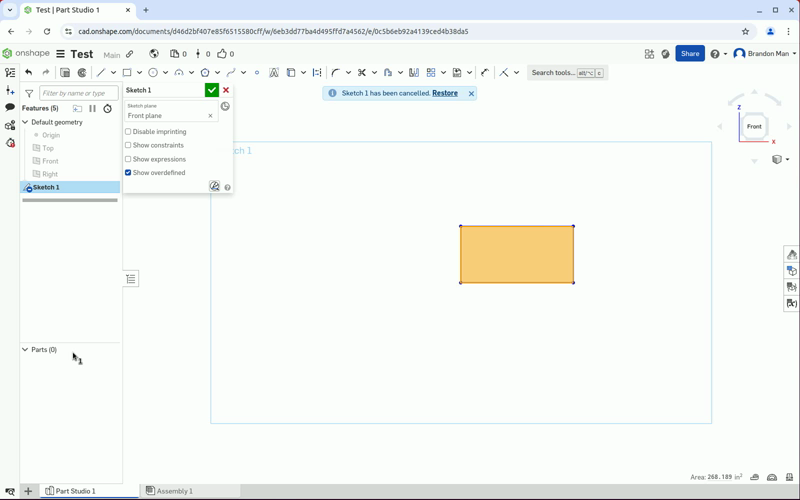
key(shift+y)
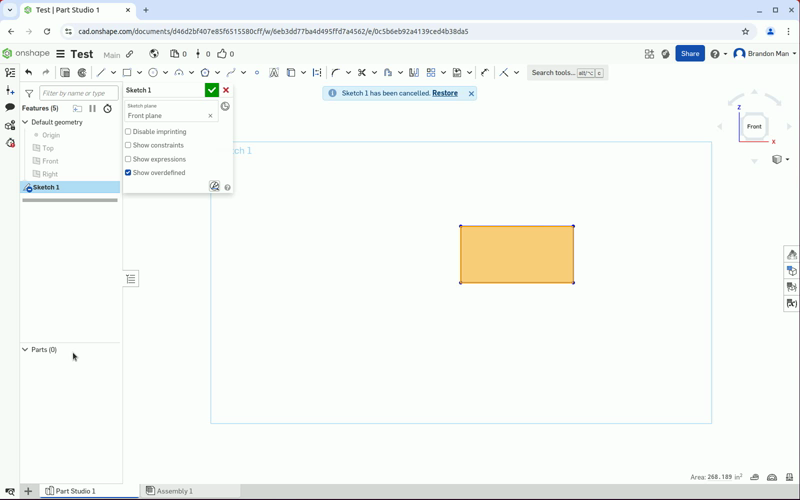
key(shift+e)
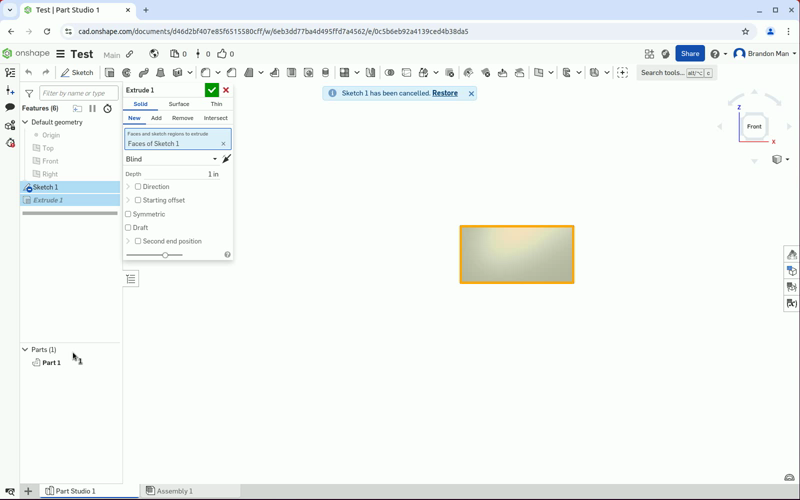
mouse_move(143, 106)
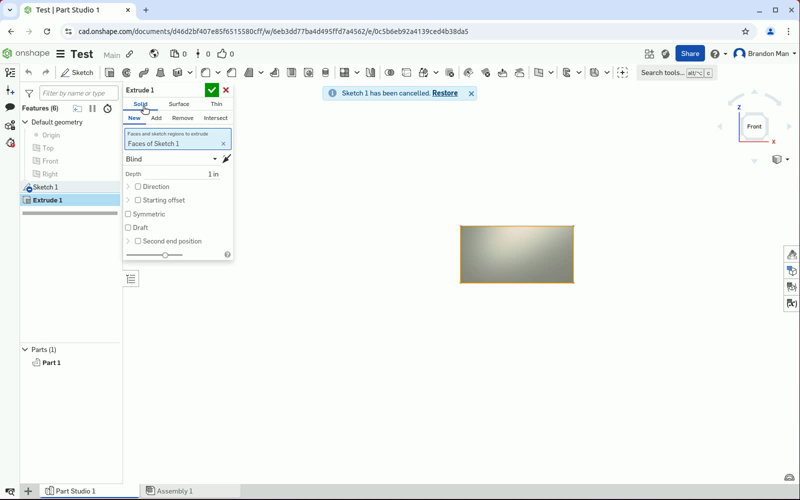
click(143, 106)
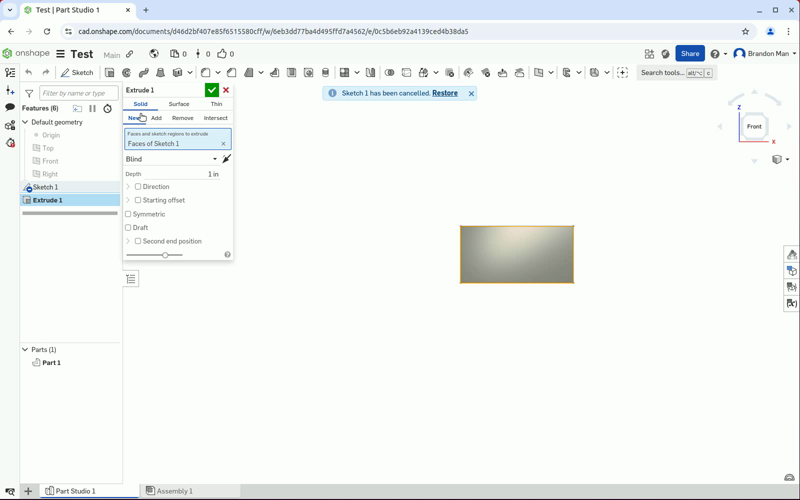
mouse_move(137, 120)
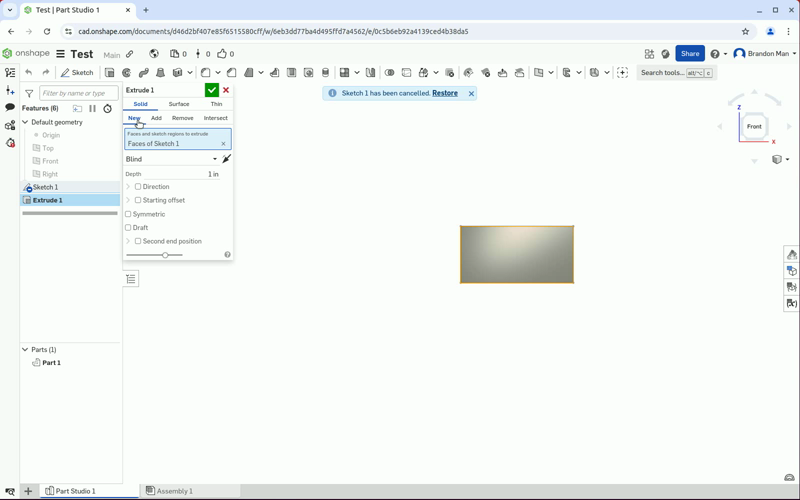
click(137, 120)
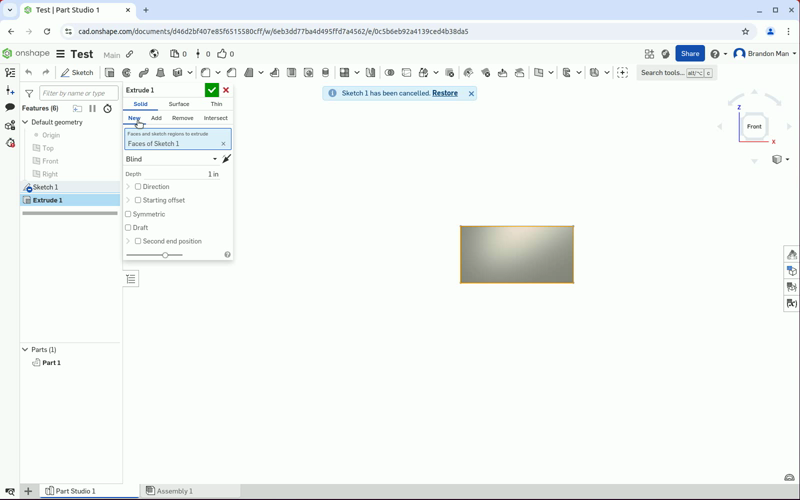
key(tab, 4)
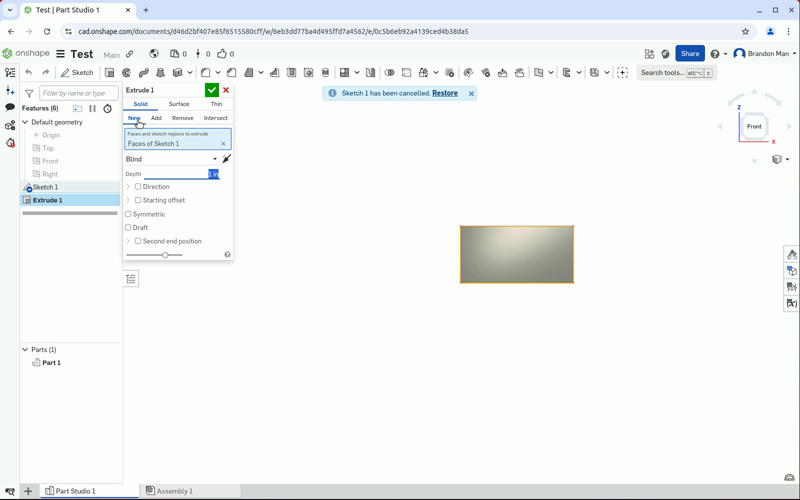
text(3.851)
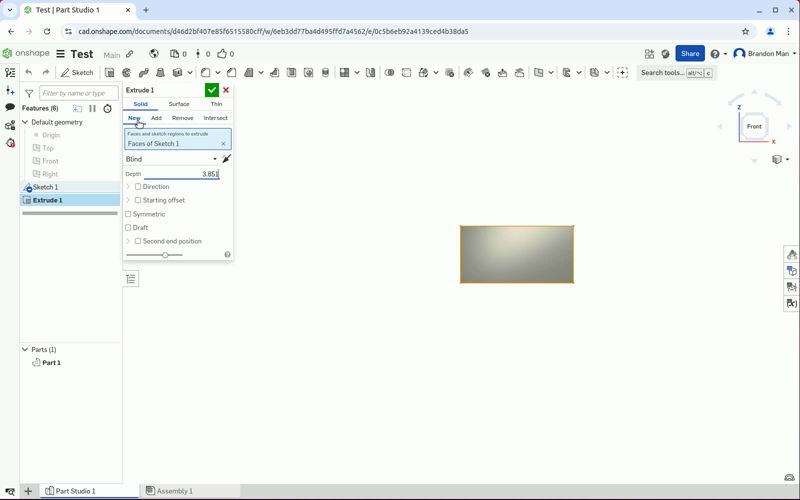
key(enter)
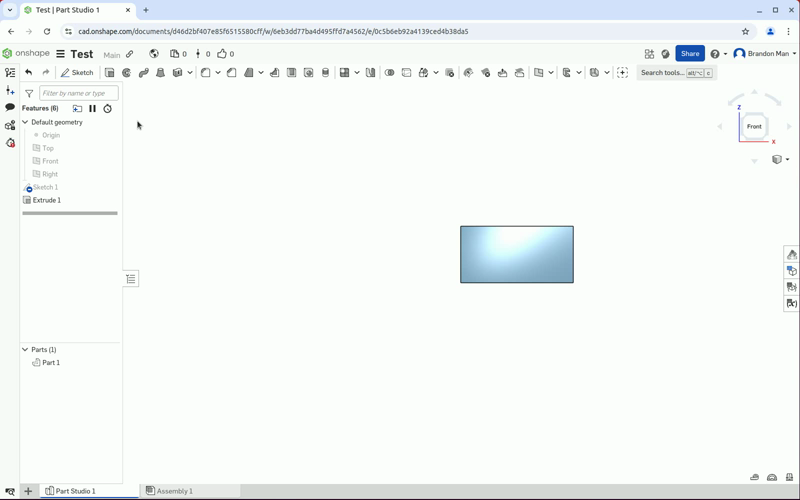
key(shift+h)
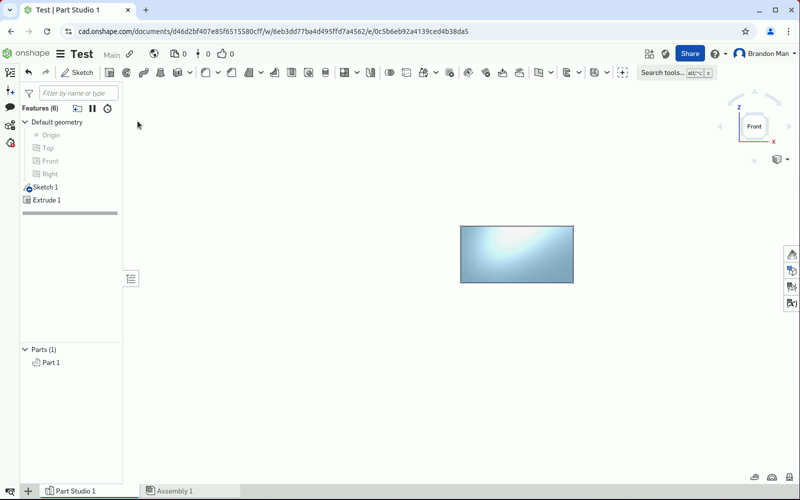
key(shift+h)
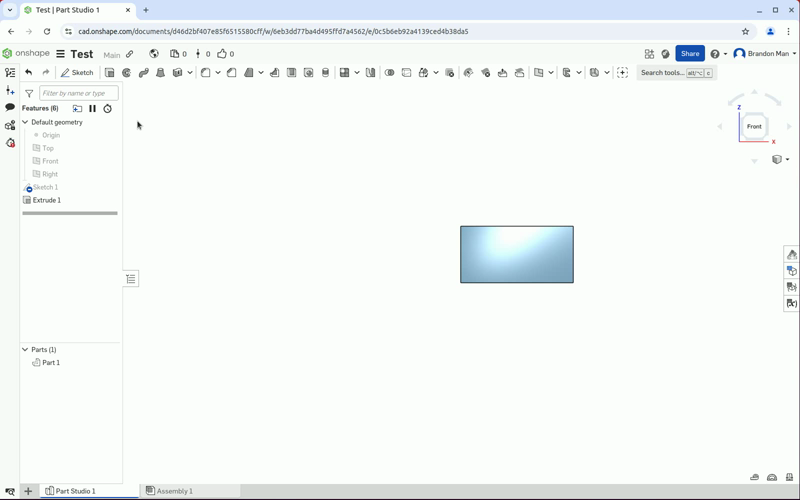
mouse_move(73, 189)
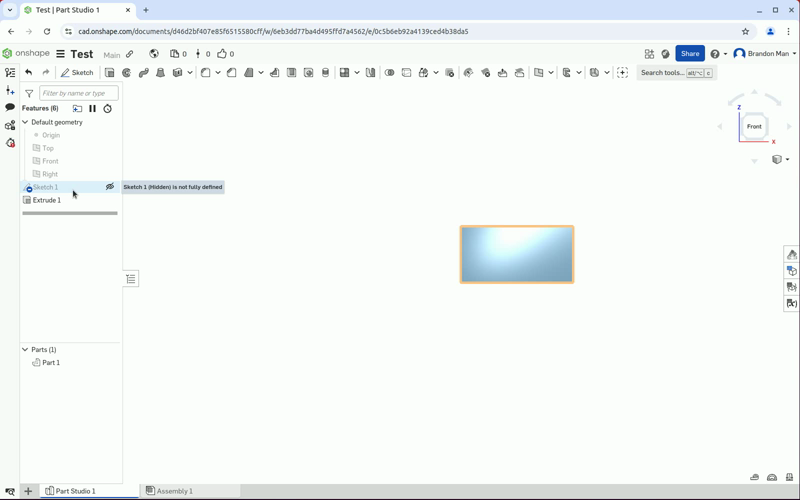
click(73, 189)
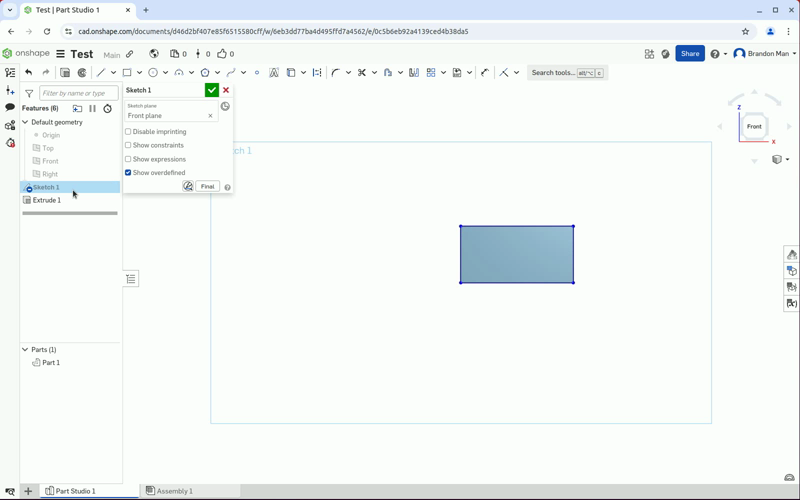
mouse_move(229, 92)
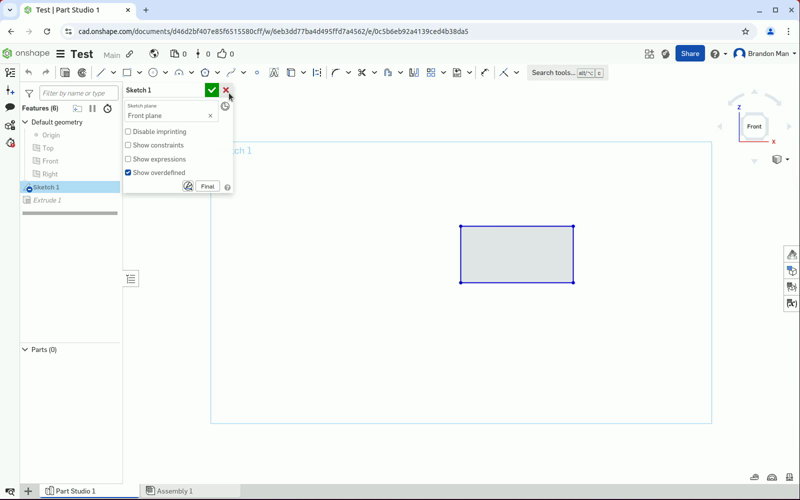
click(229, 92)
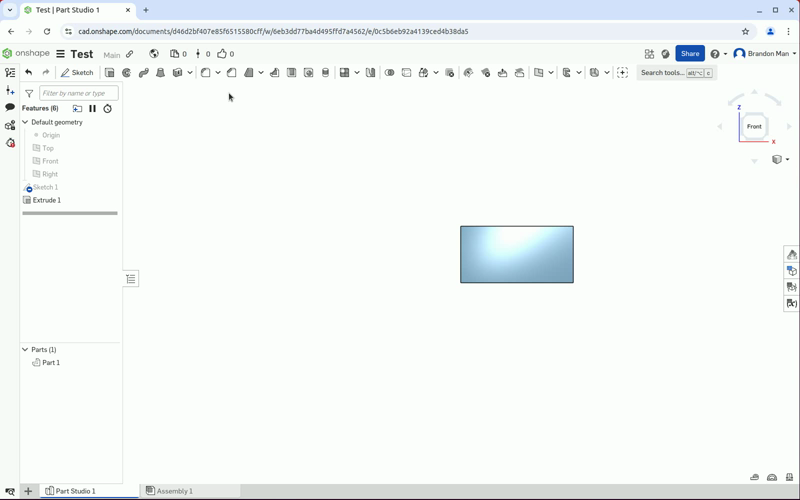
mouse_move(541, 75)
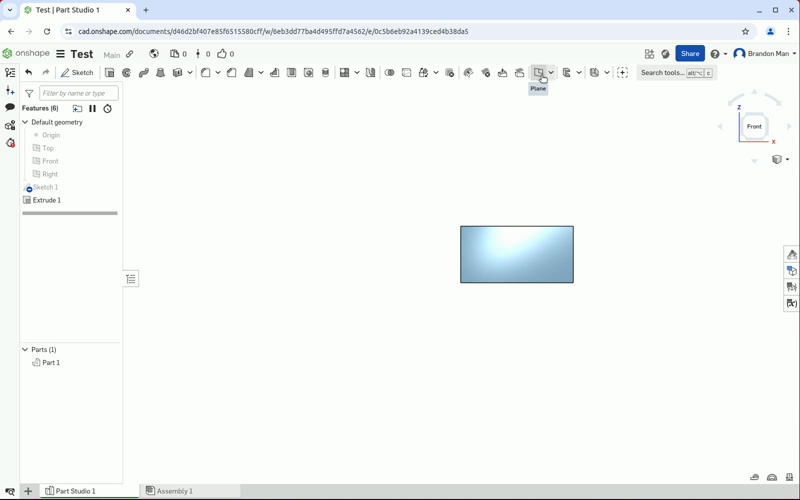
click(541, 75)
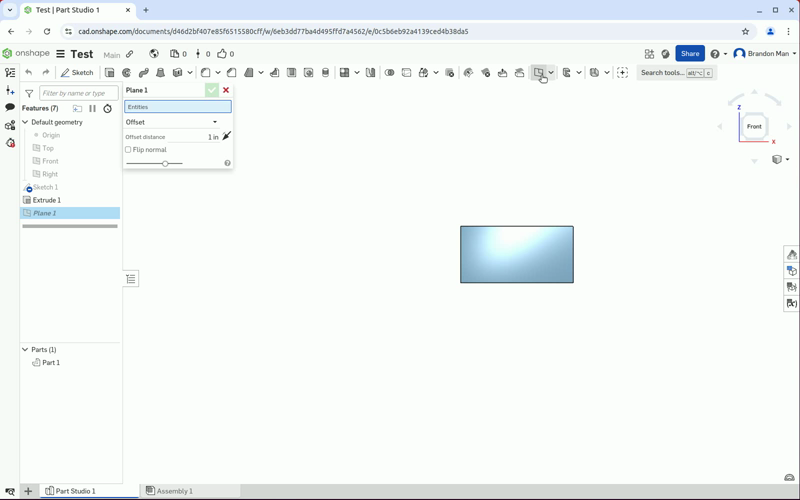
mouse_move(73, 163)
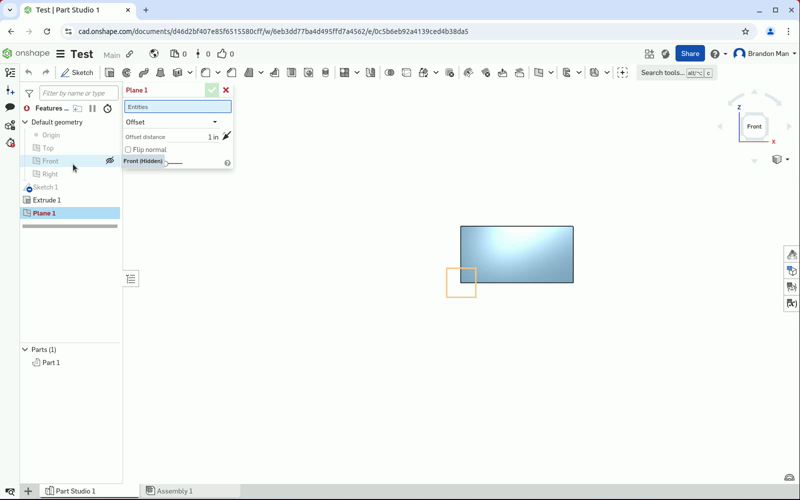
click(73, 163)
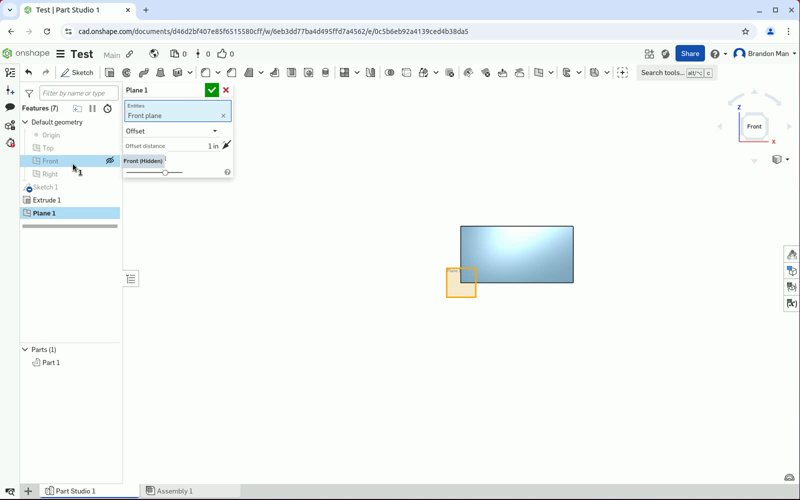
key(tab, 2)
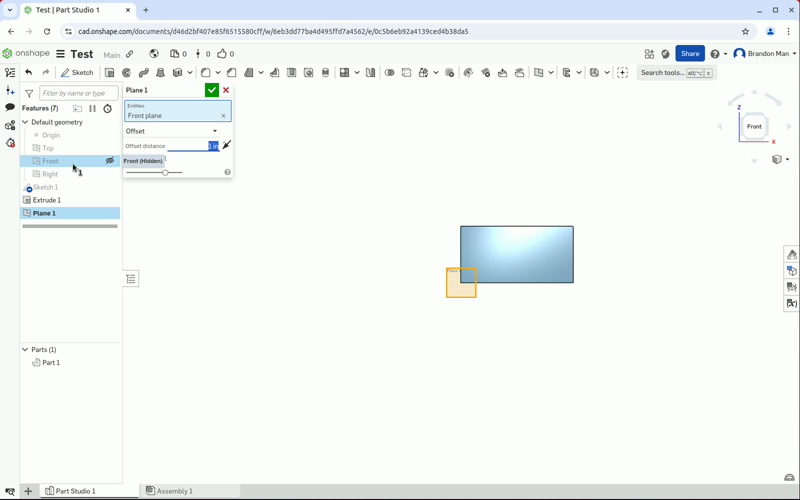
text(3.851)
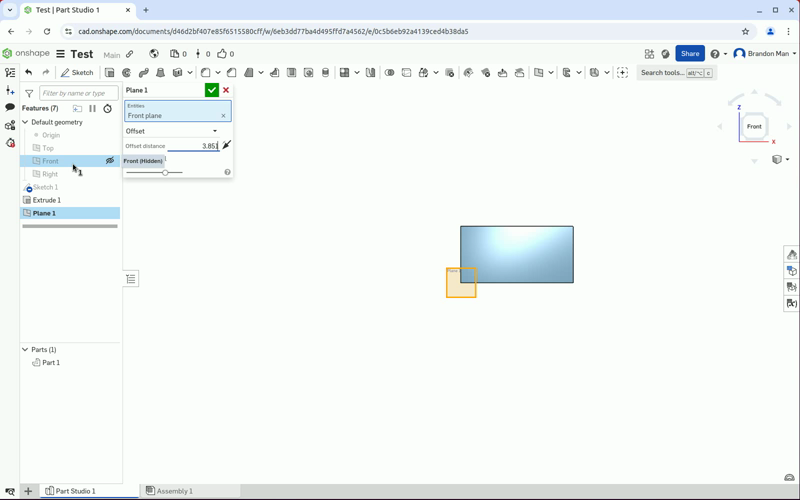
key(enter, 2)
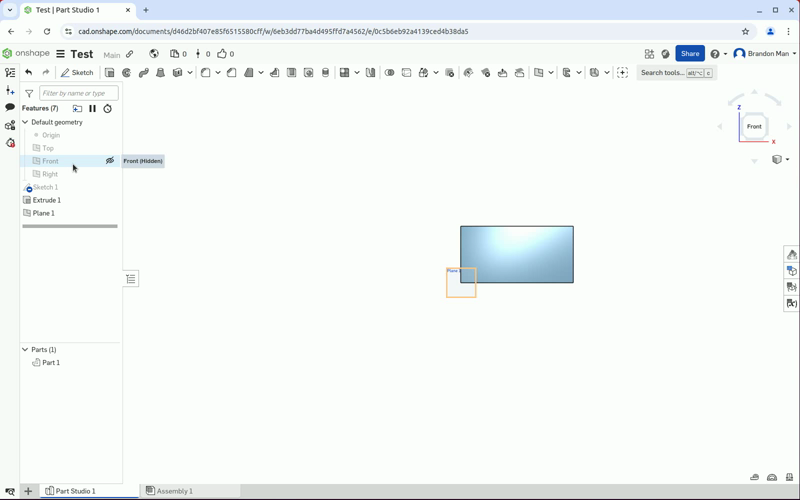
key(shift+s)
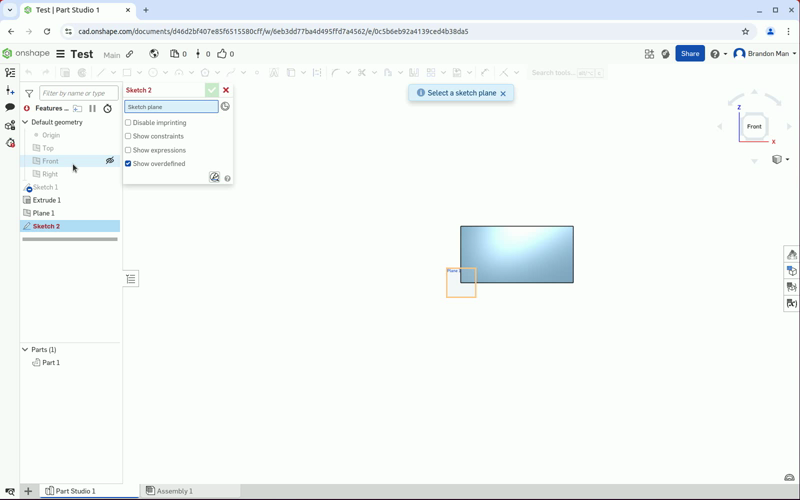
mouse_move(73, 215)
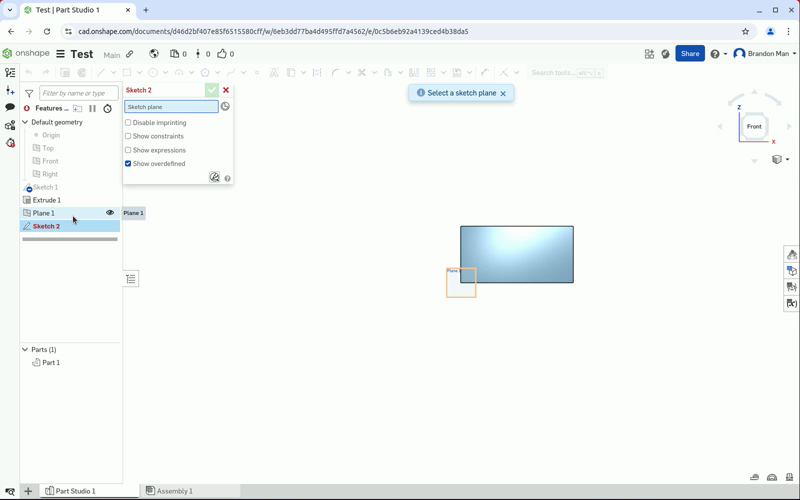
click(73, 215)
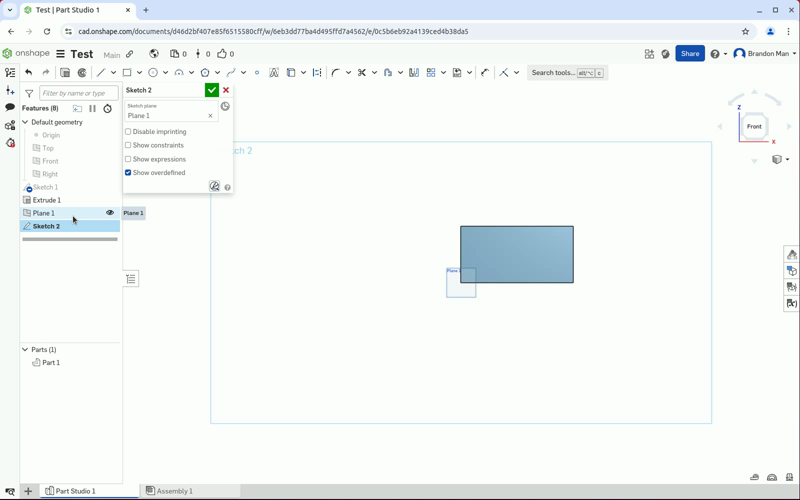
mouse_move(73, 352)
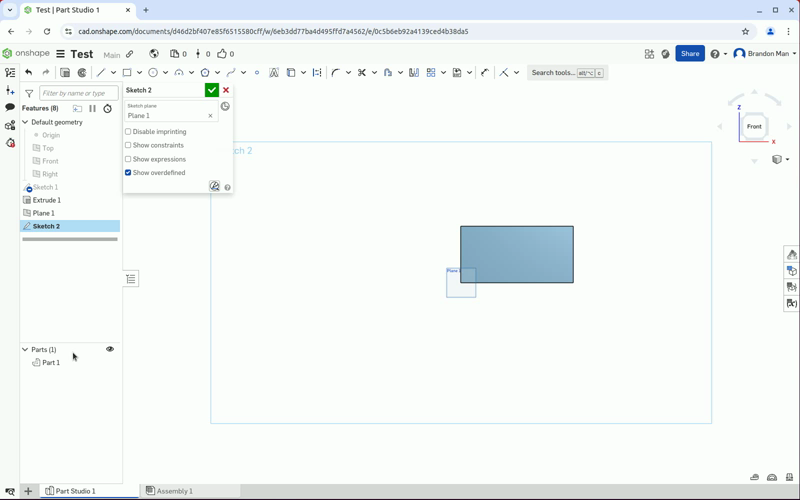
key(y)
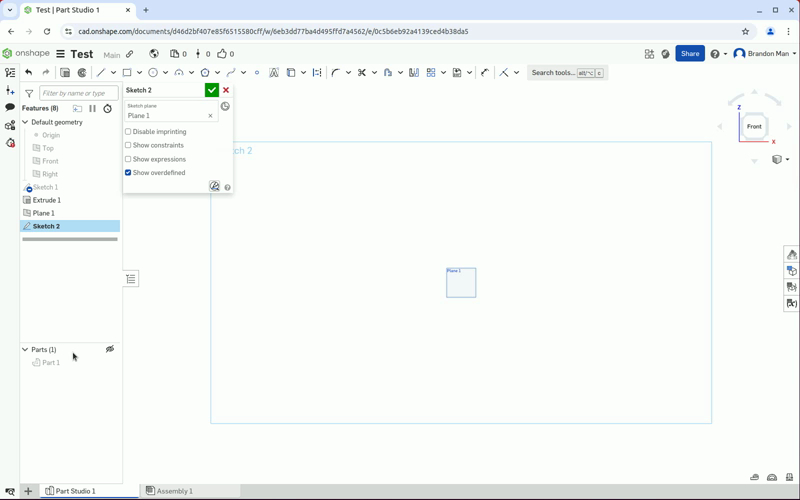
key(c)
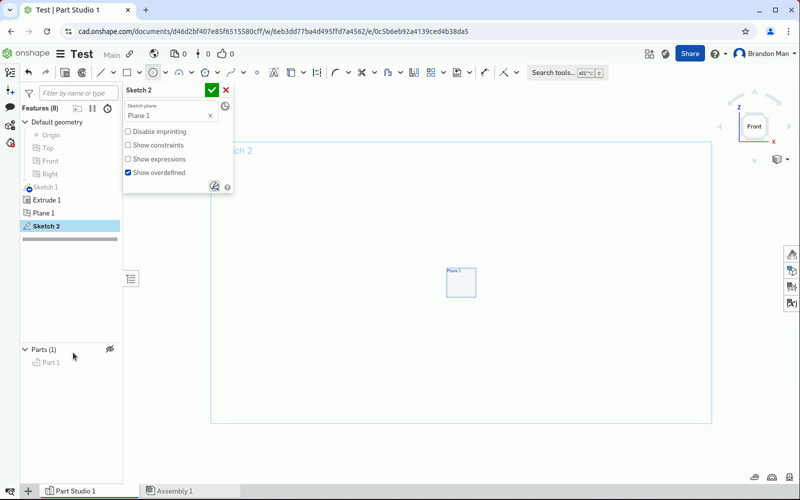
key_down(shift)
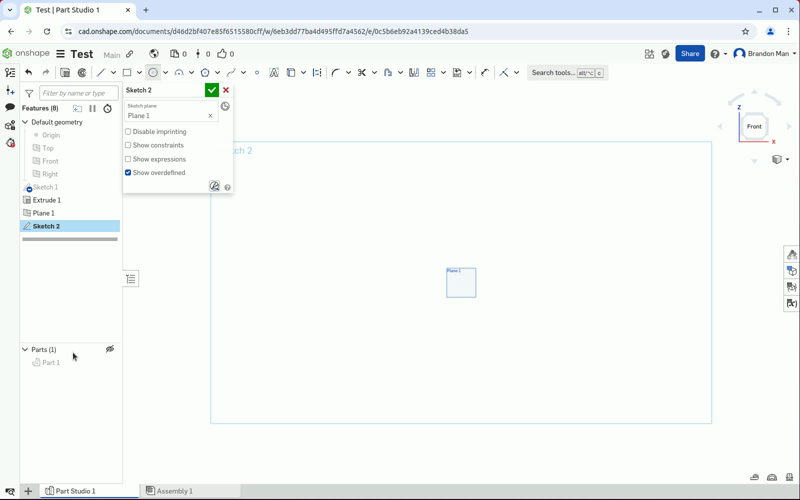
mouse_move(485, 254)
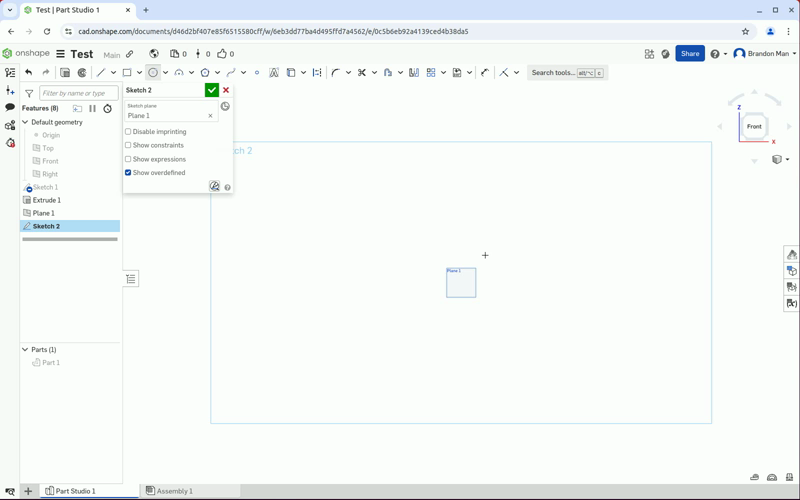
click(485, 254)
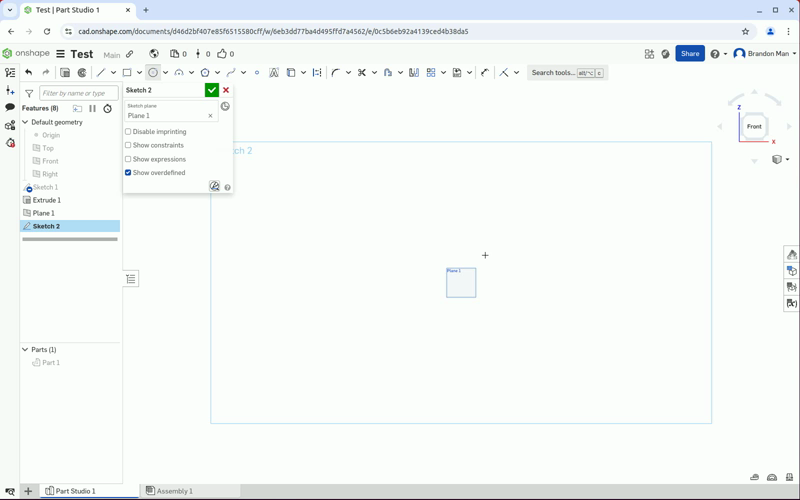
key_up(shift)
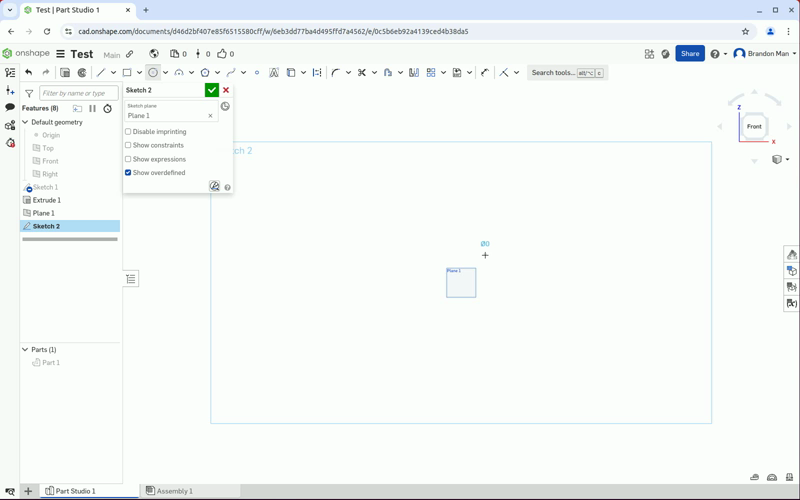
mouse_move(490, 254)
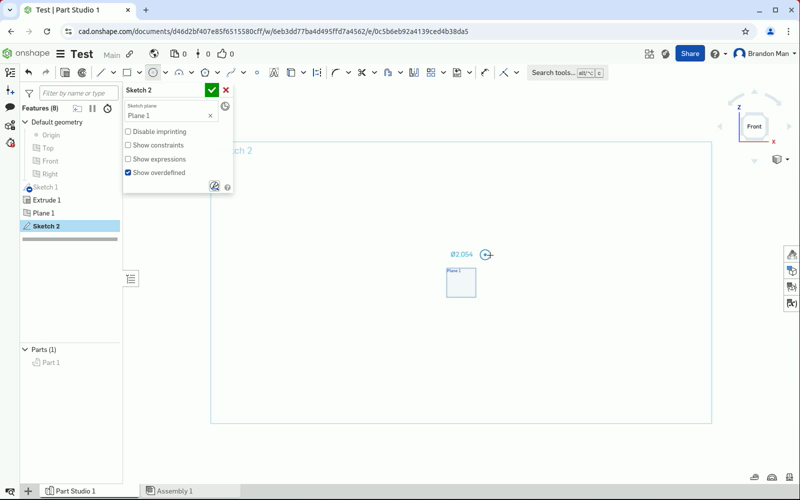
click(490, 254)
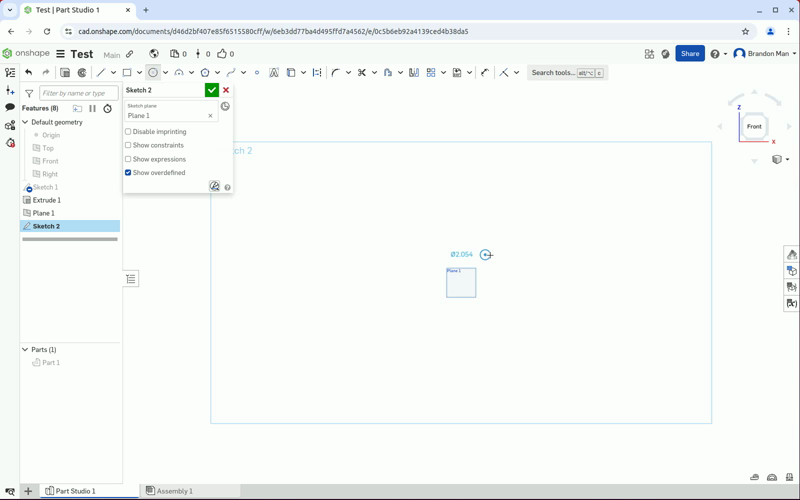
key(esc)
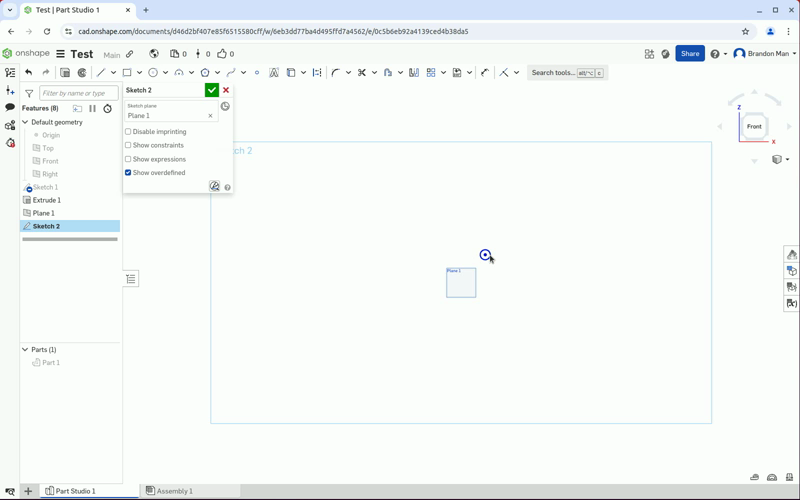
mouse_move(484, 255)
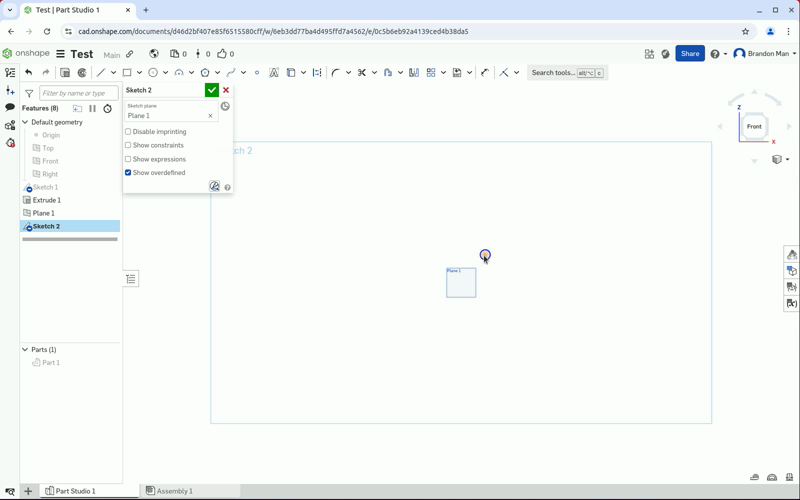
scroll(6)
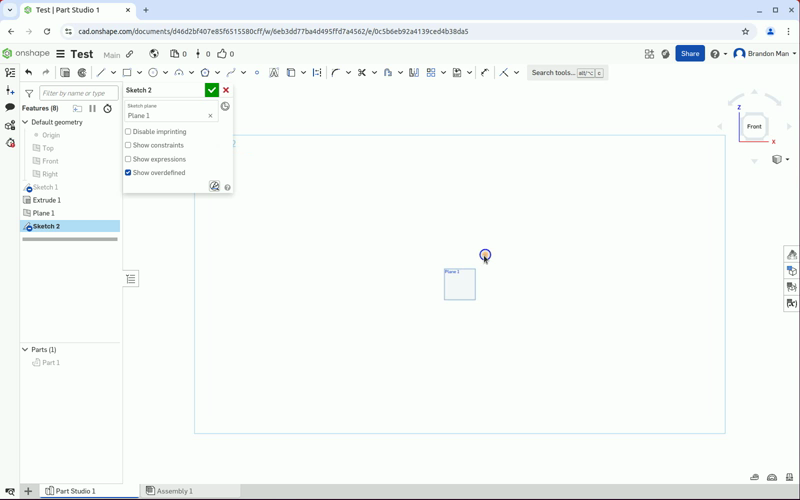
scroll(6)
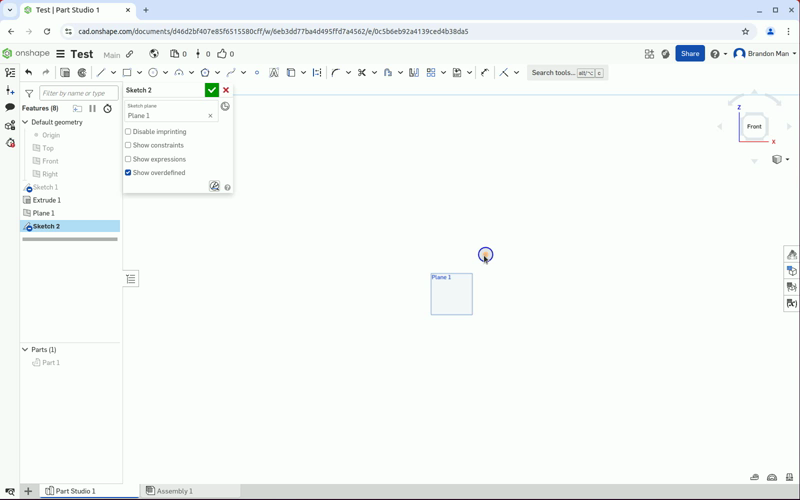
scroll(6)
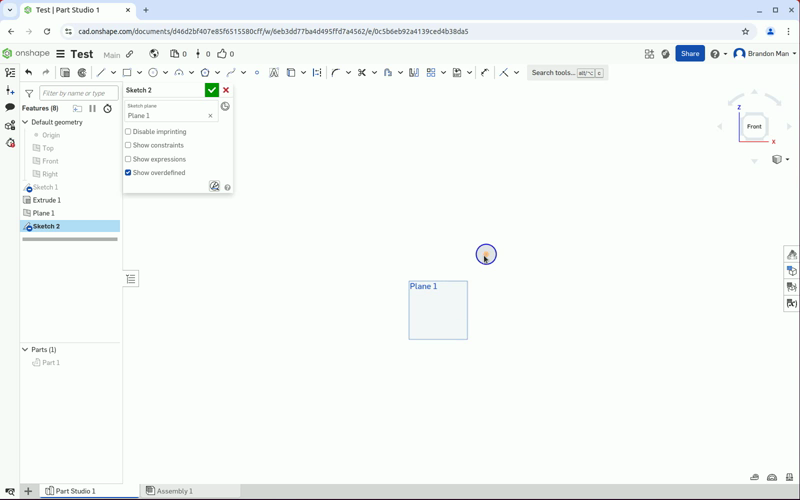
scroll(6)
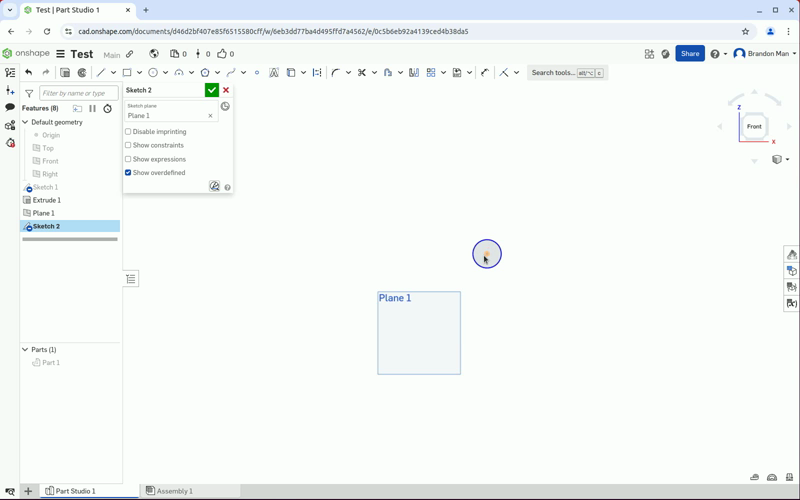
scroll(6)
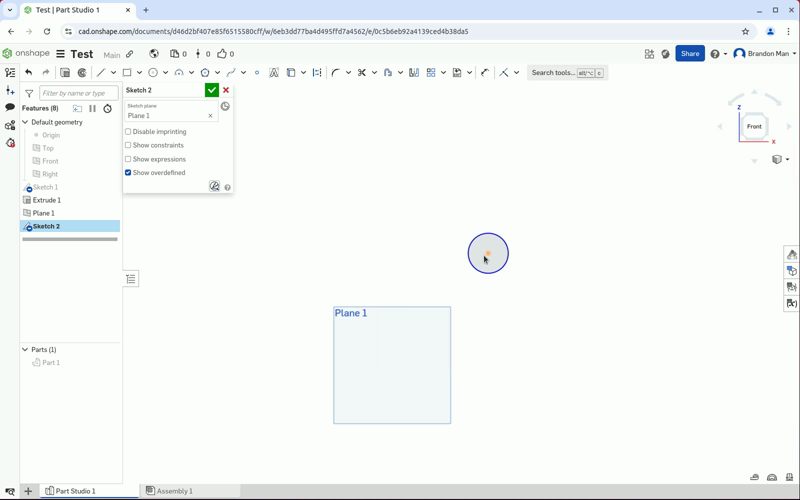
scroll(6)
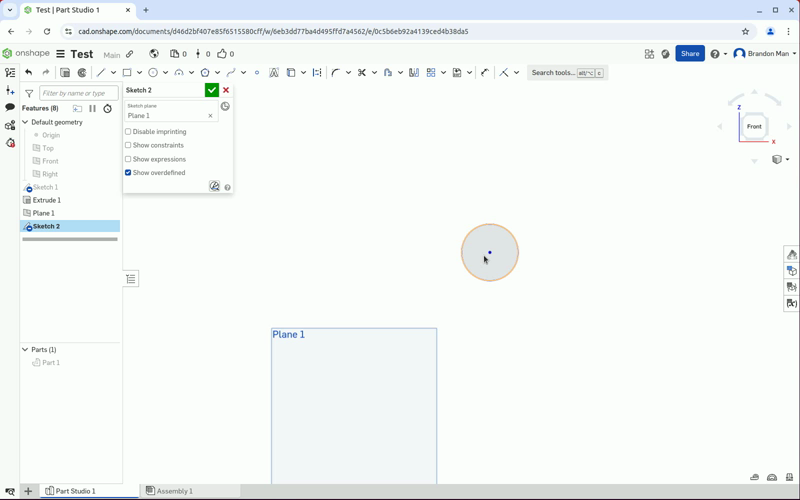
scroll(6)
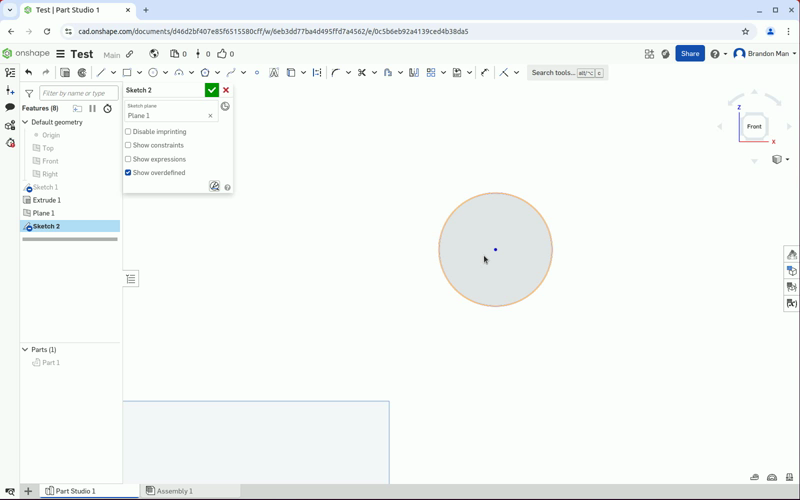
click(484, 255)
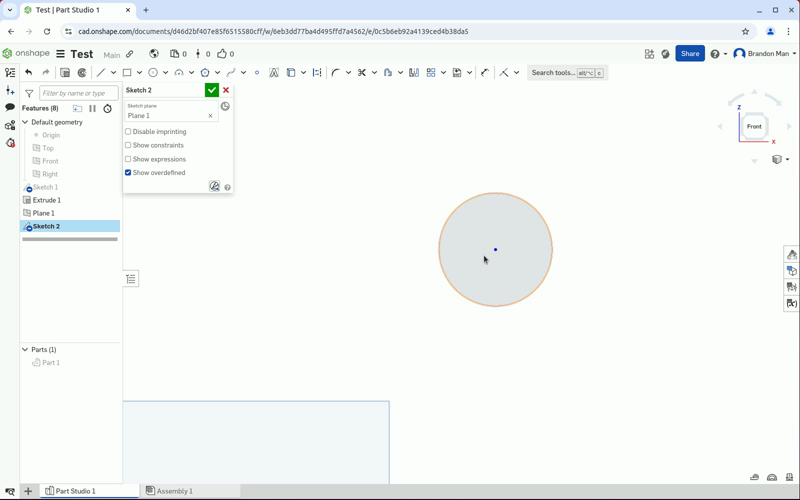
scroll(-6)
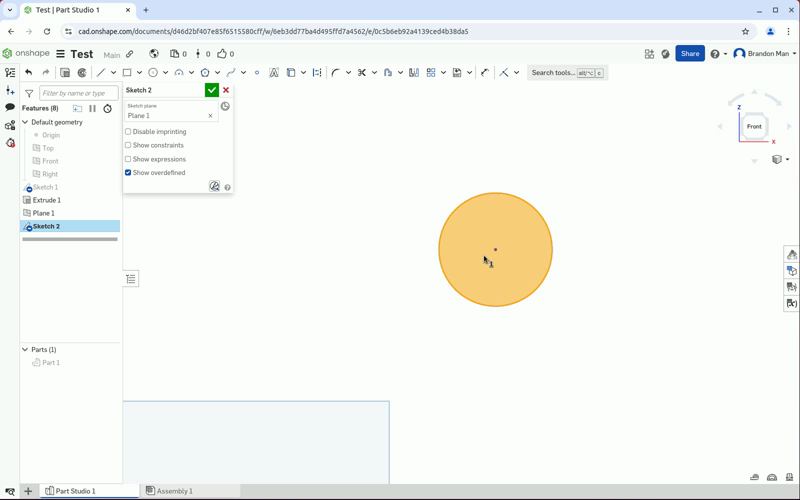
scroll(-6)
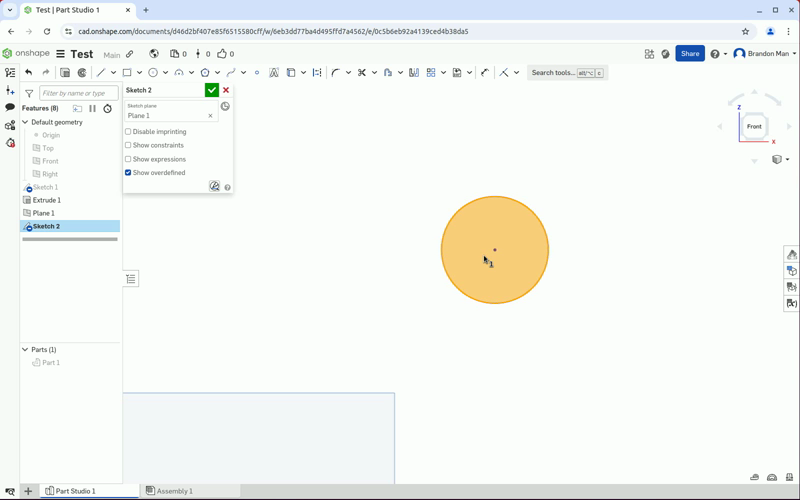
scroll(-6)
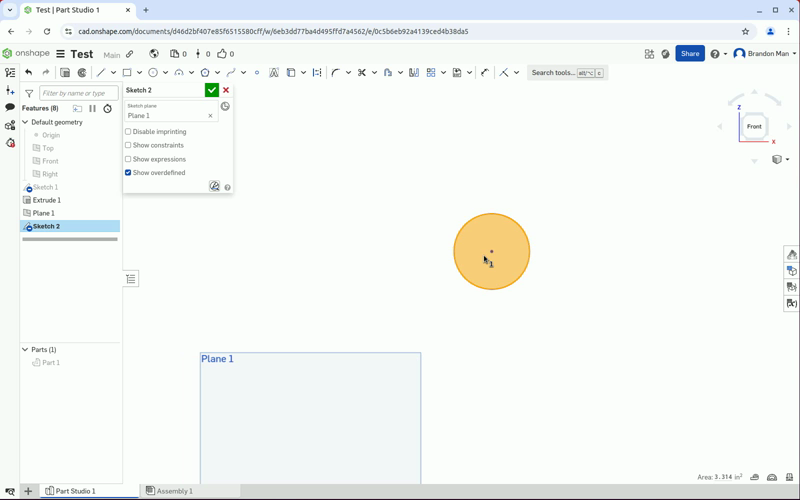
scroll(-6)
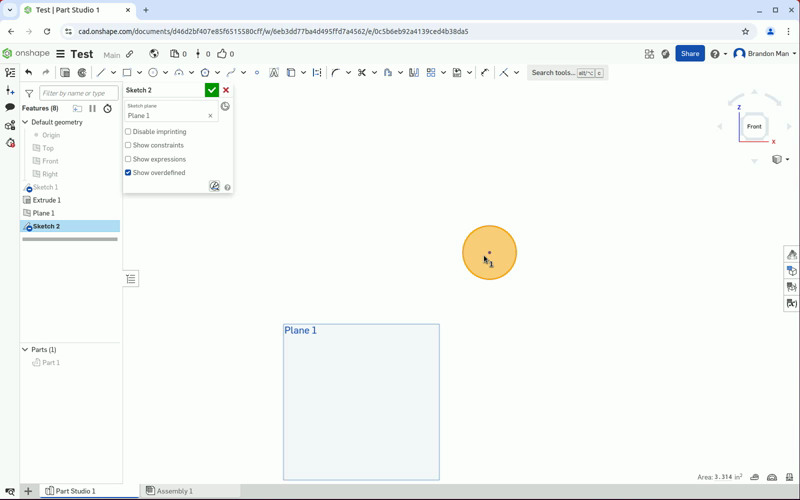
scroll(-6)
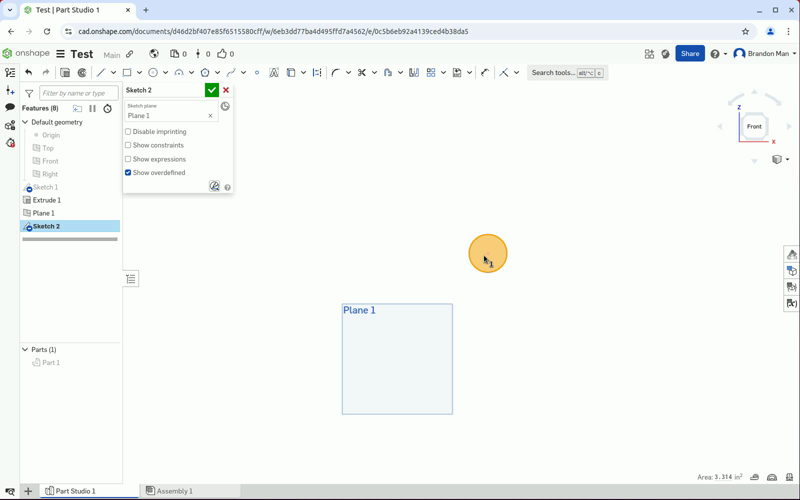
scroll(-6)
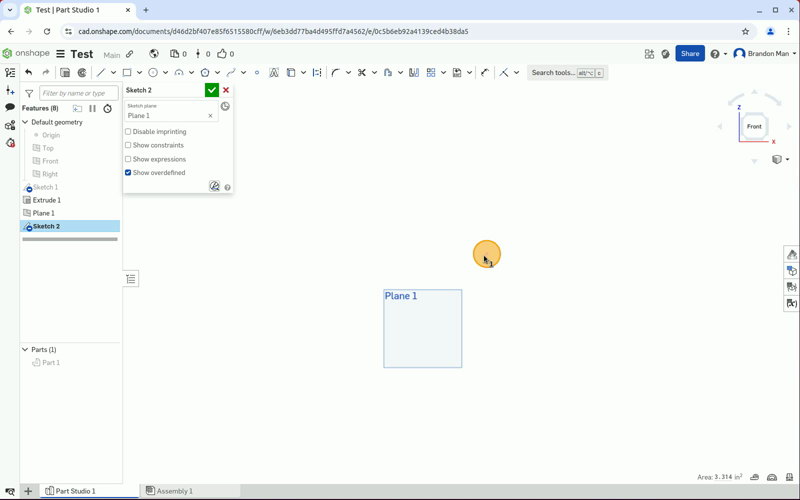
scroll(-6)
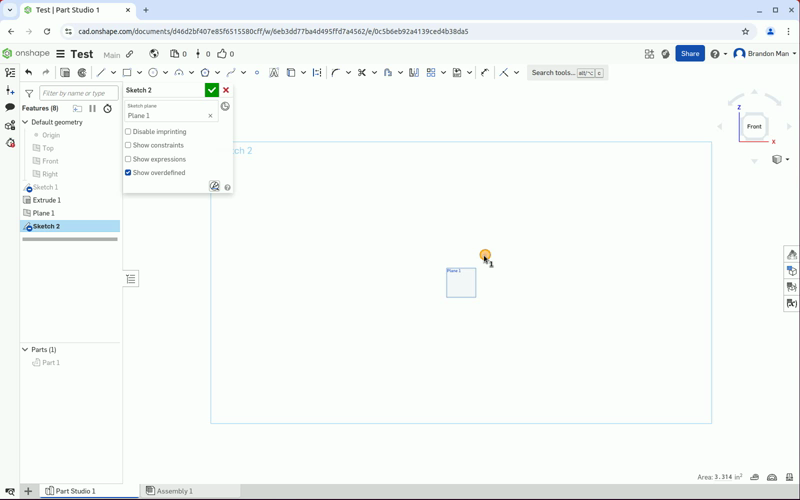
mouse_move(73, 352)
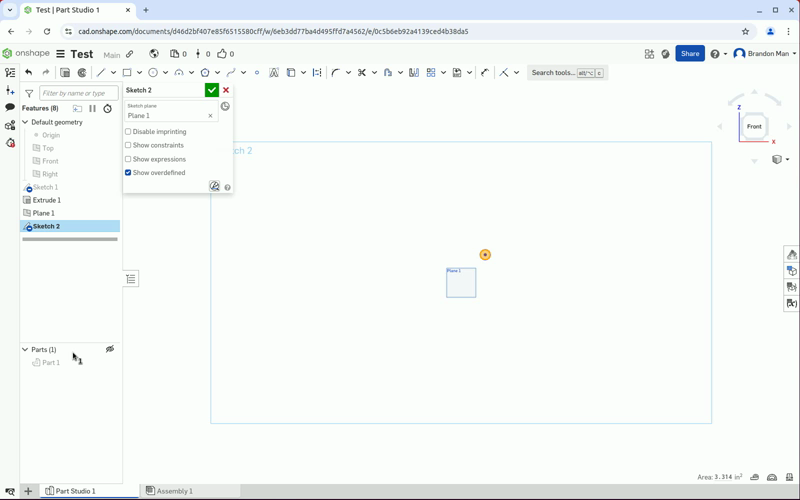
key(shift+y)
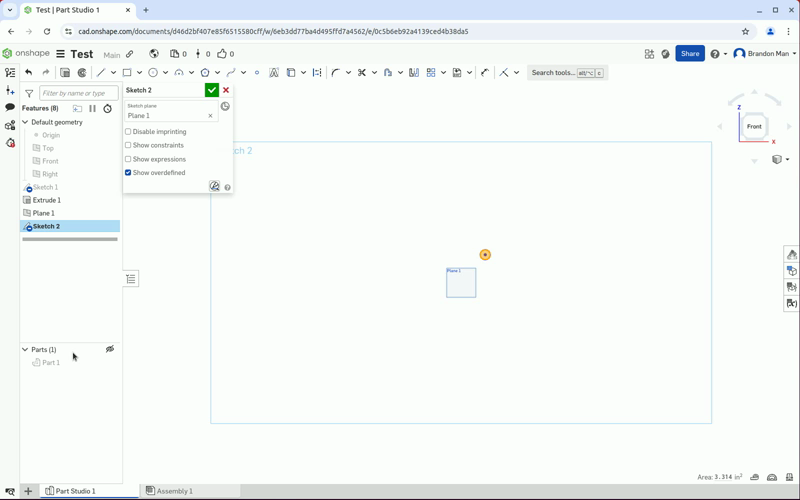
key(shift+e)
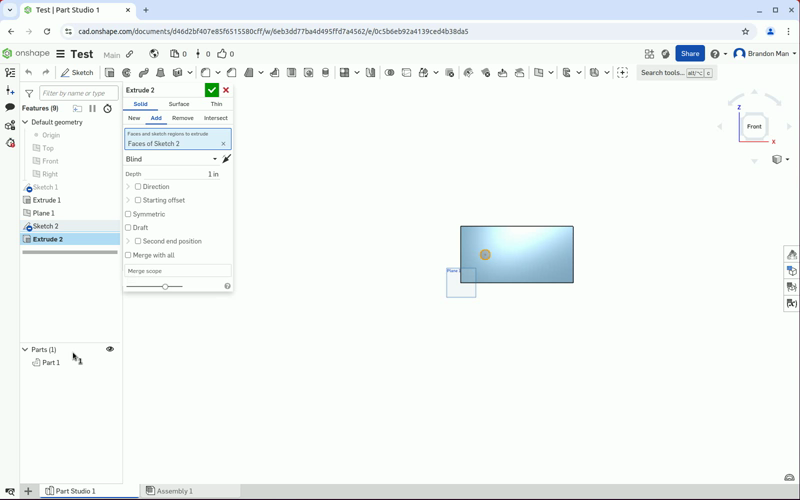
mouse_move(143, 106)
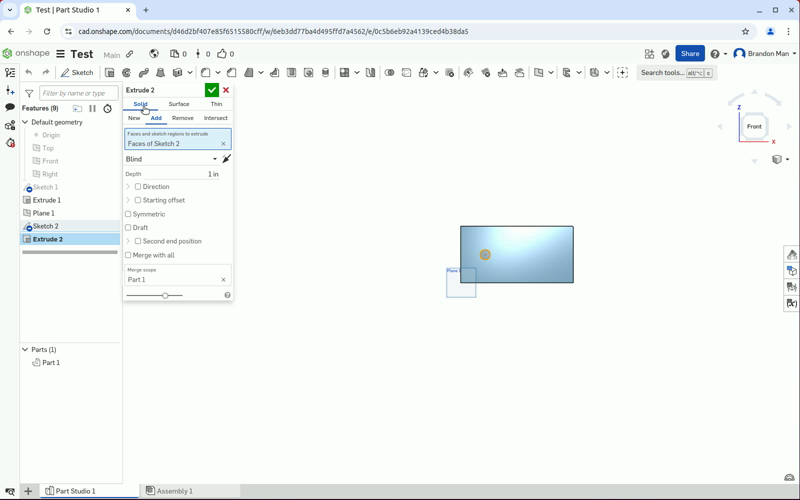
click(143, 106)
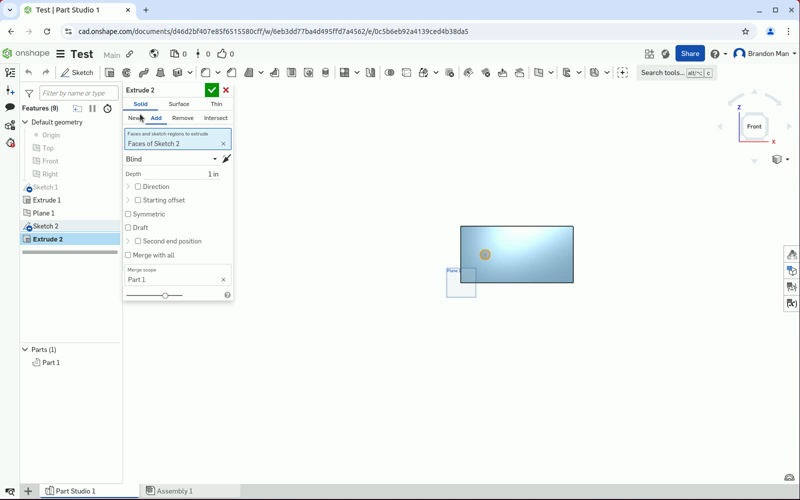
mouse_move(137, 120)
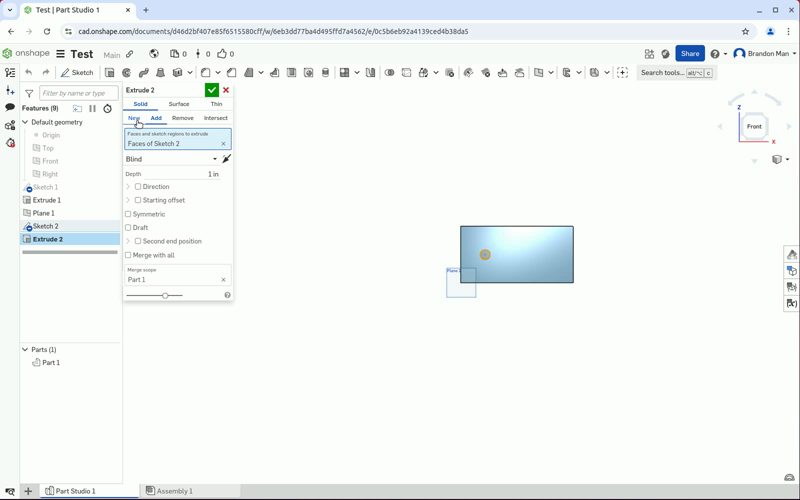
click(137, 120)
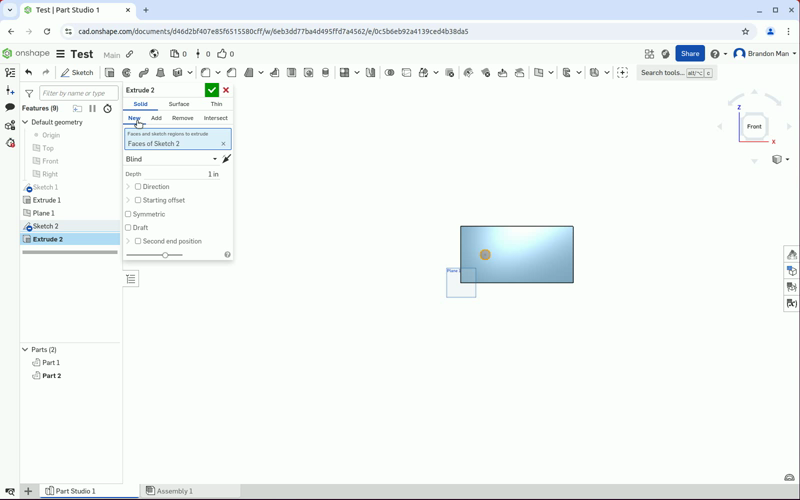
key(tab, 4)
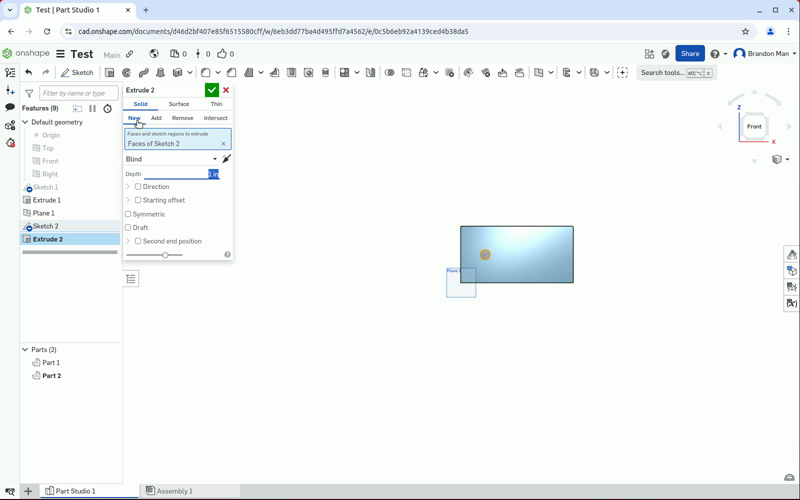
text(3.851)
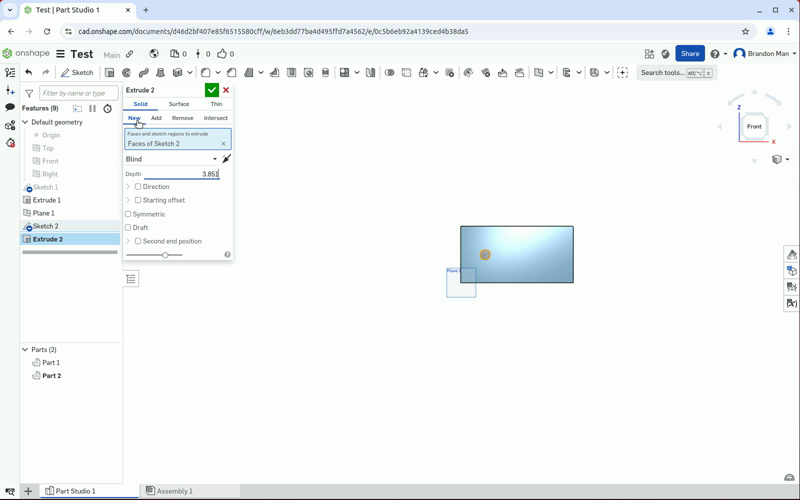
key(enter)
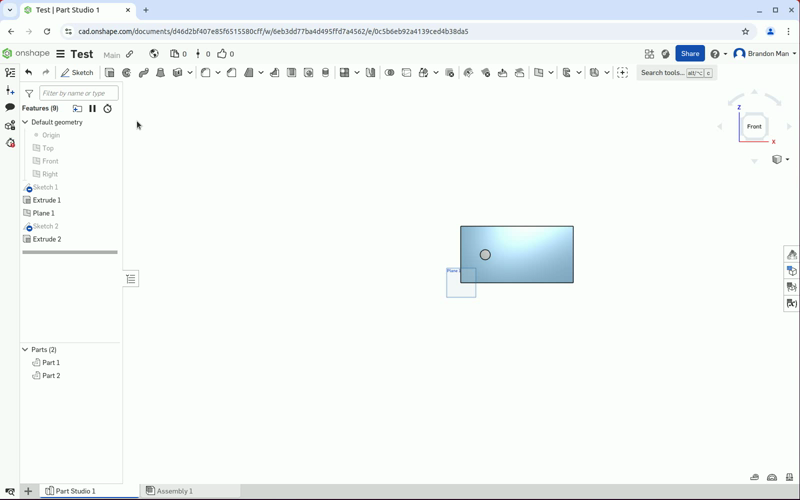
key(shift+h)
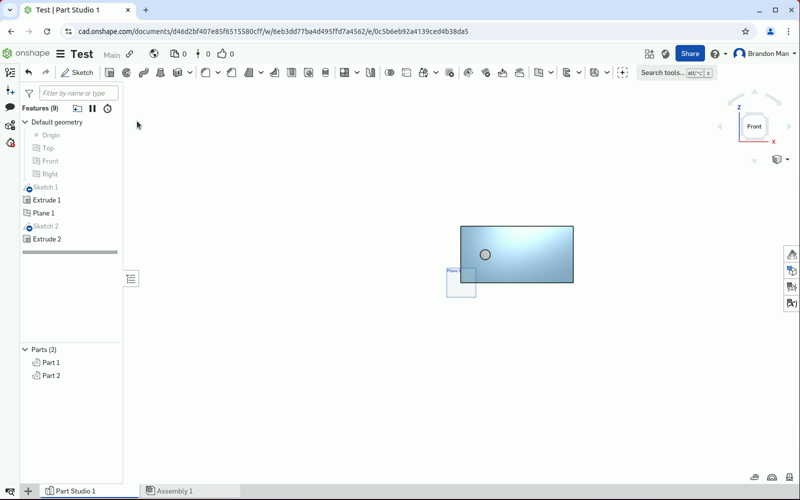
key(shift+h)
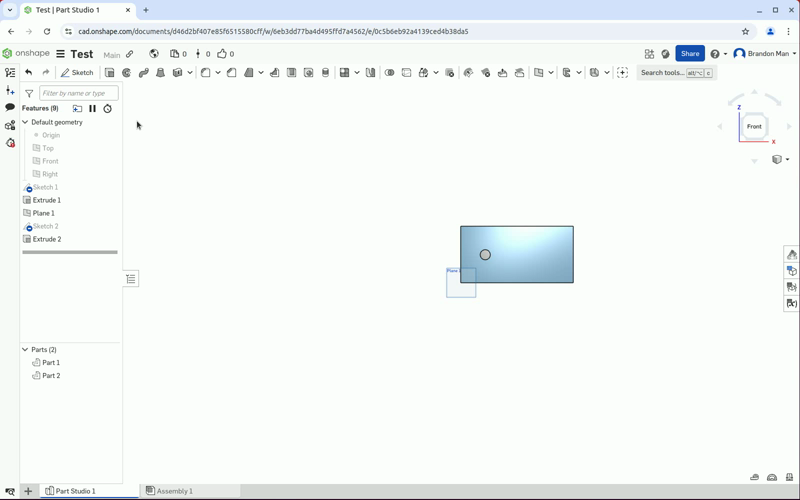
mouse_move(73, 189)
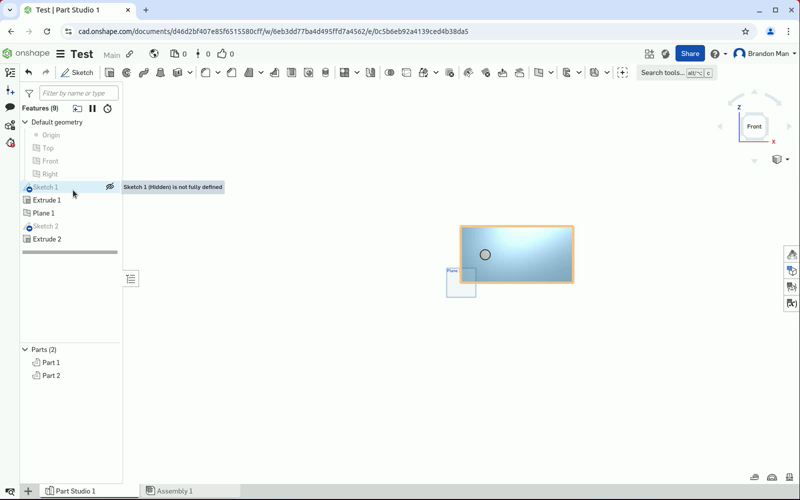
click(73, 189)
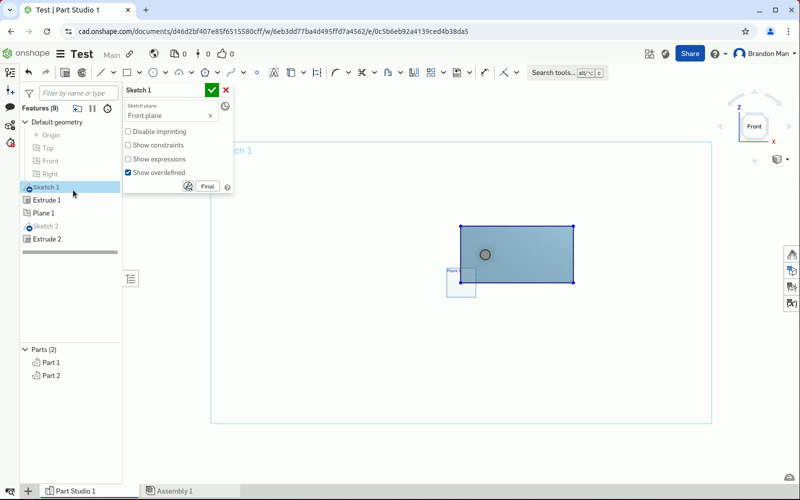
mouse_move(229, 92)
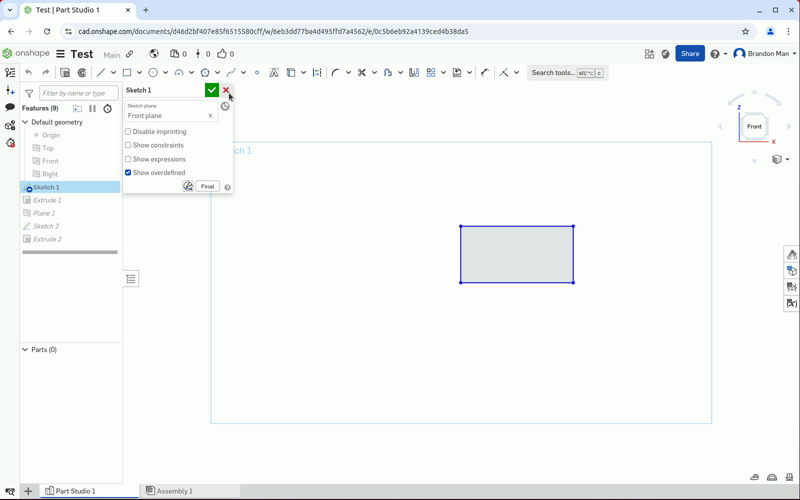
click(229, 92)
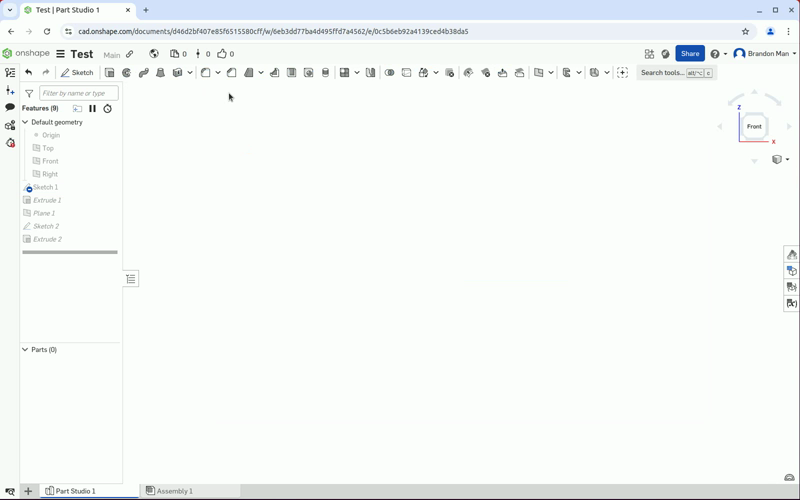
key(shift+s)
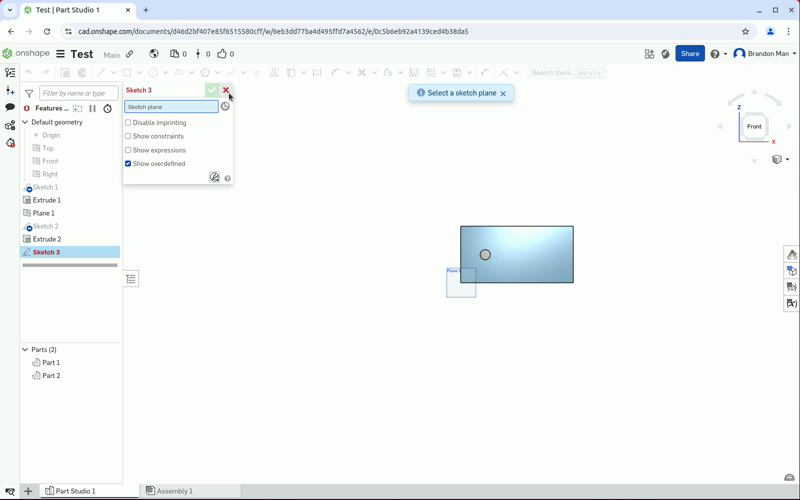
mouse_move(73, 215)
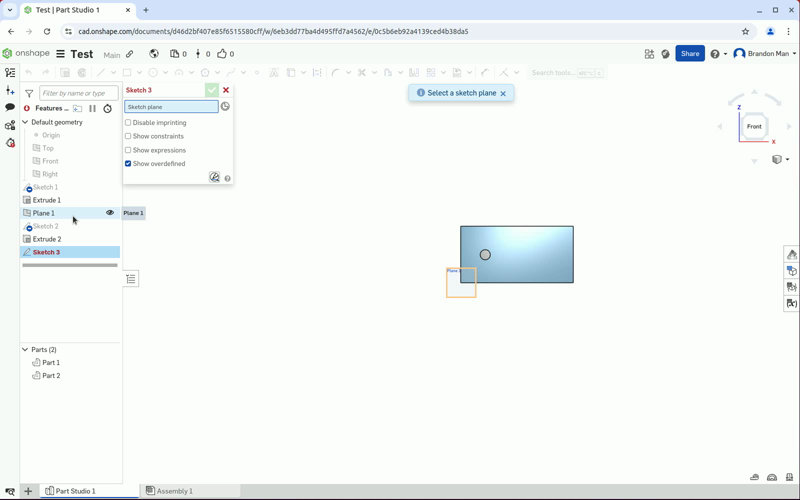
click(73, 215)
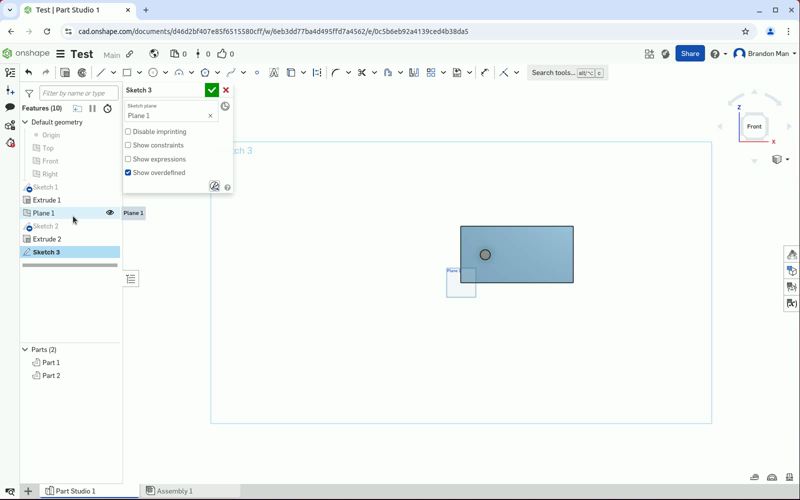
mouse_move(73, 352)
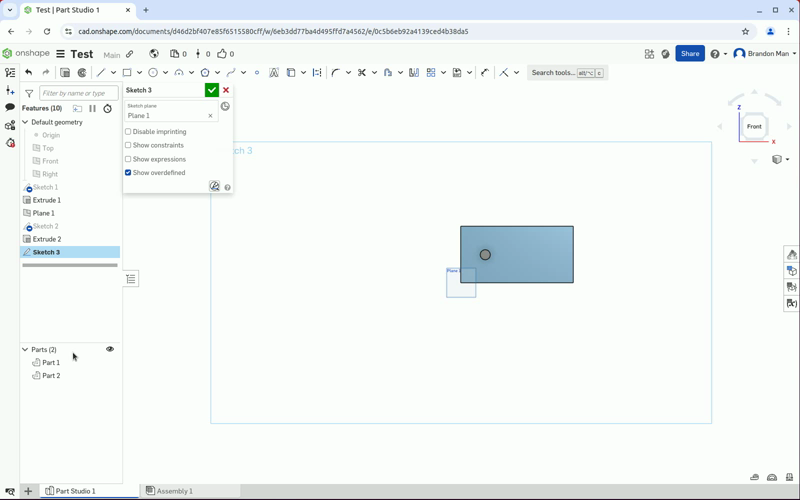
key(y)
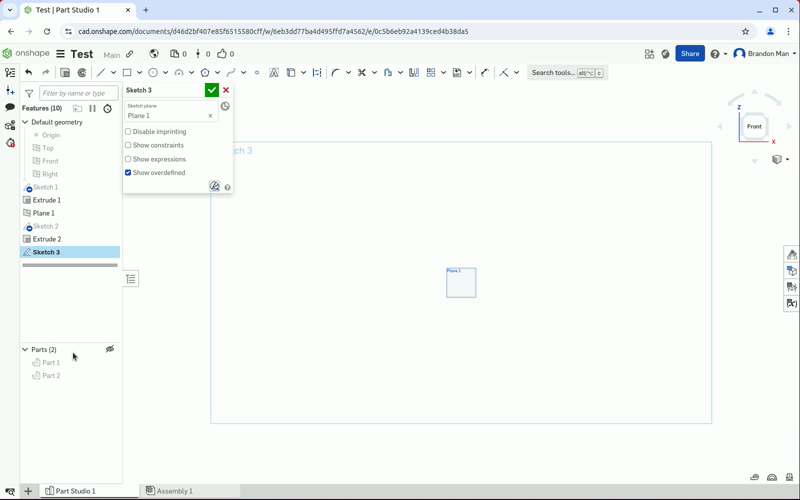
key(c)
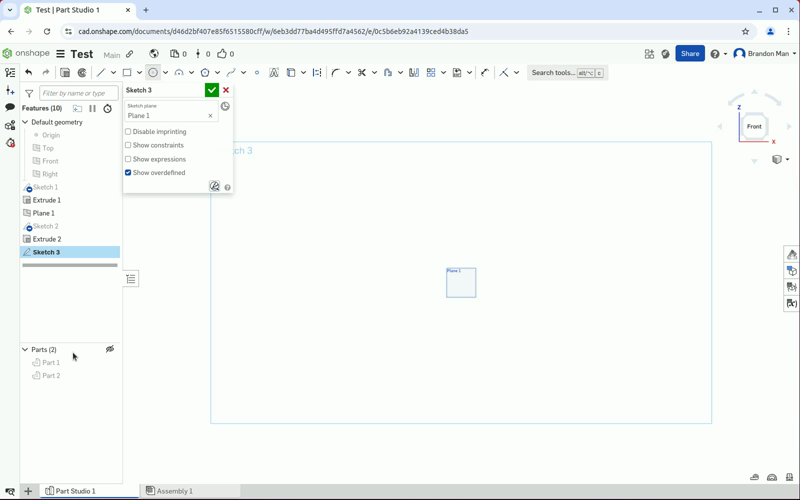
key_down(shift)
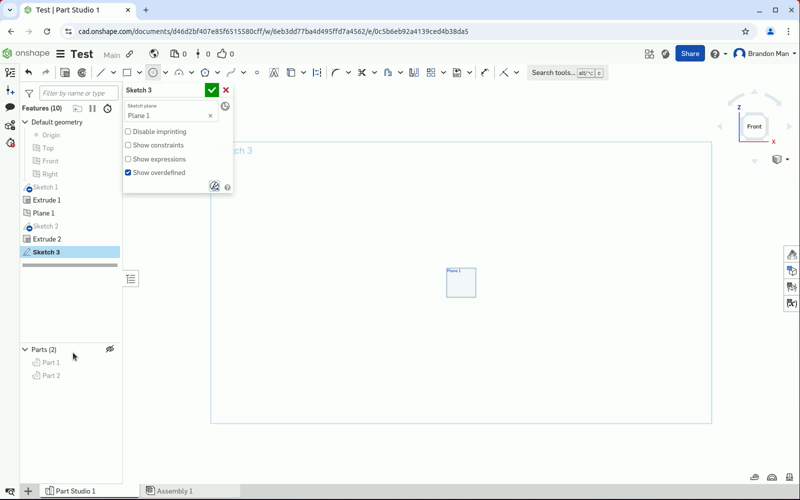
mouse_move(522, 254)
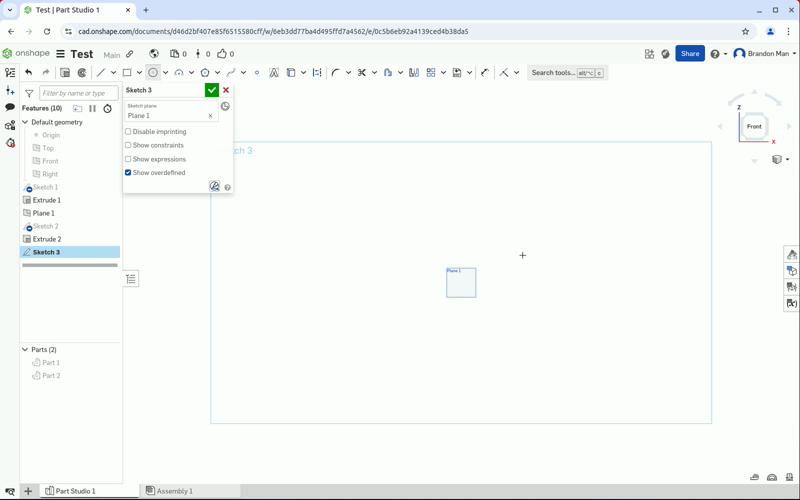
click(522, 254)
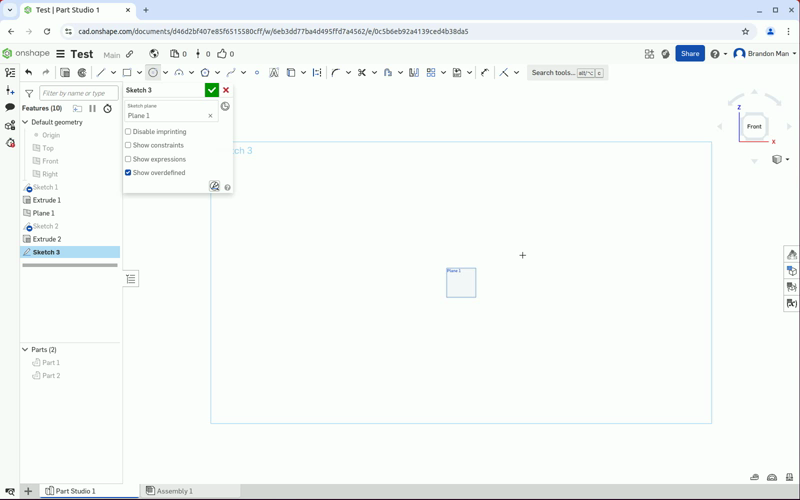
key_up(shift)
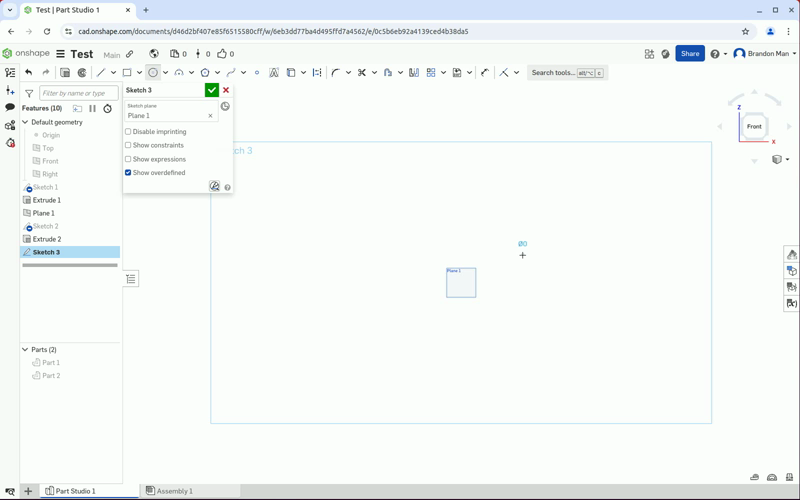
mouse_move(527, 254)
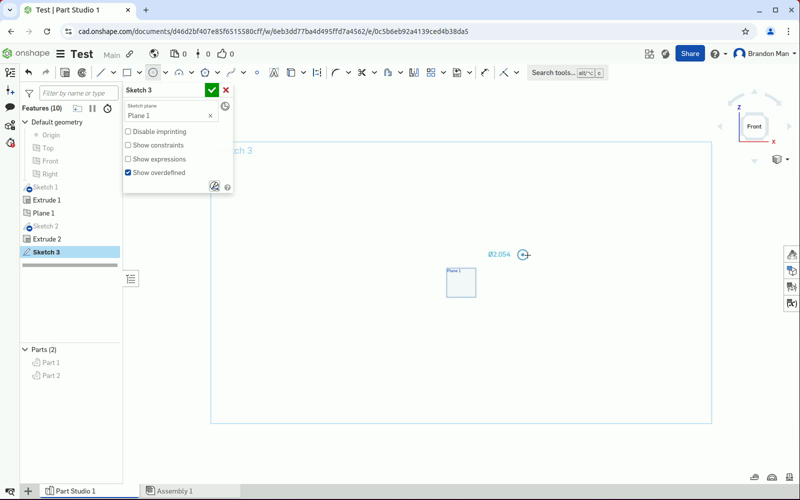
click(527, 254)
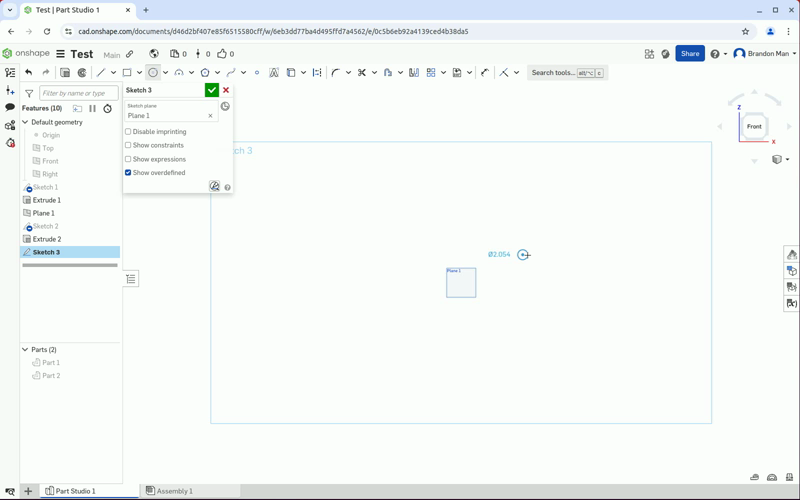
key(esc)
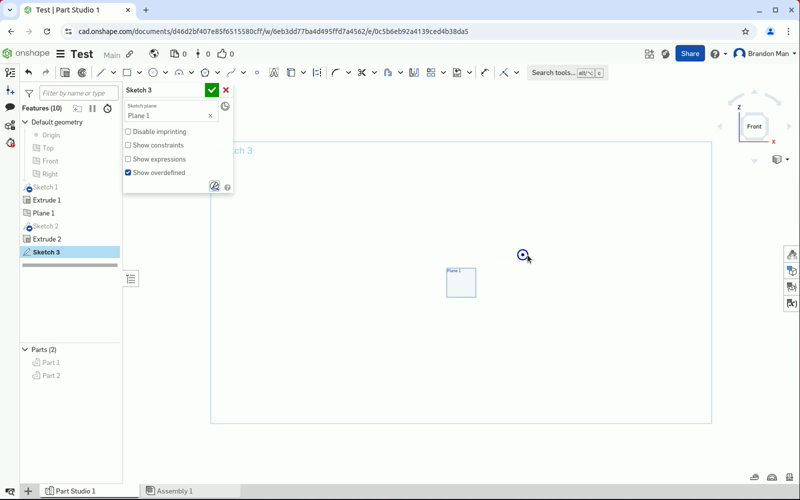
mouse_move(526, 254)
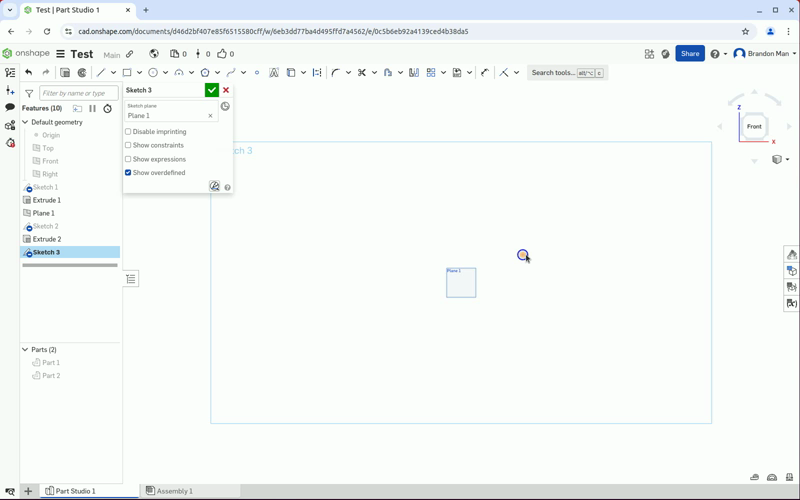
scroll(6)
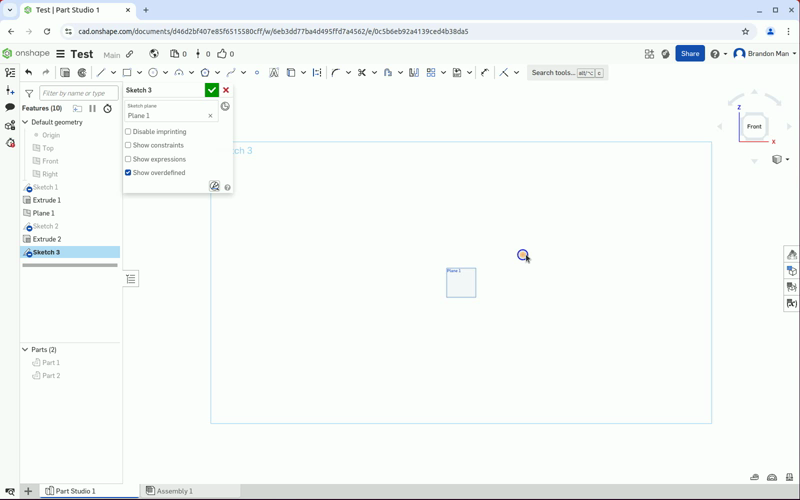
scroll(6)
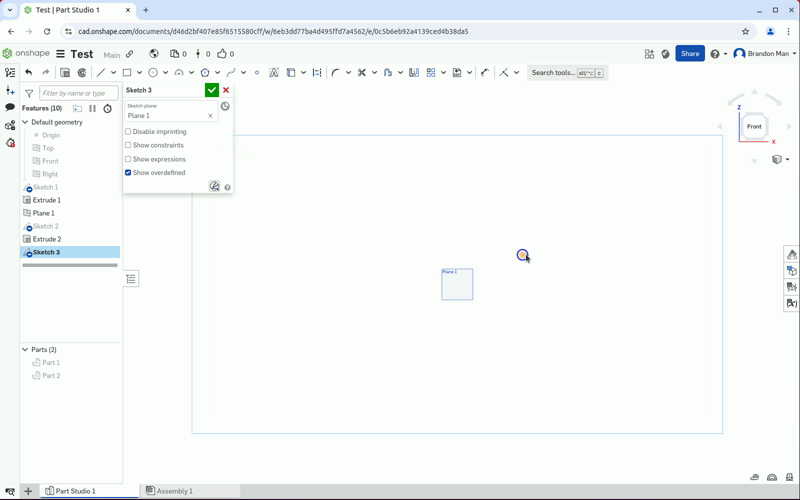
scroll(6)
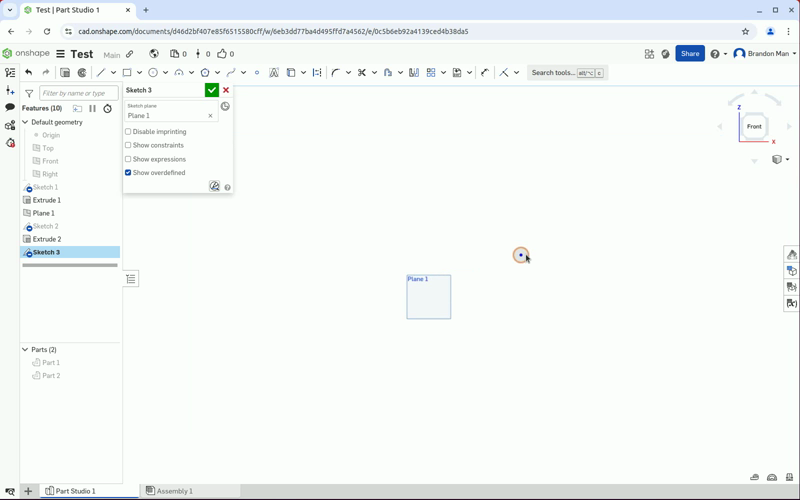
scroll(6)
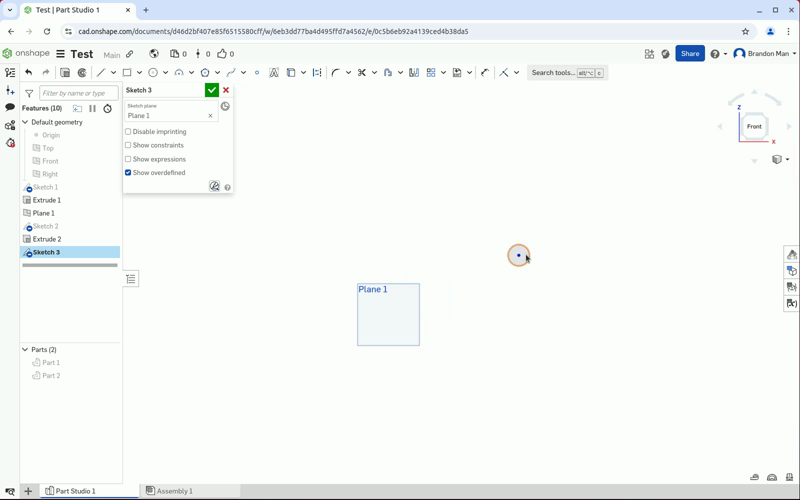
scroll(6)
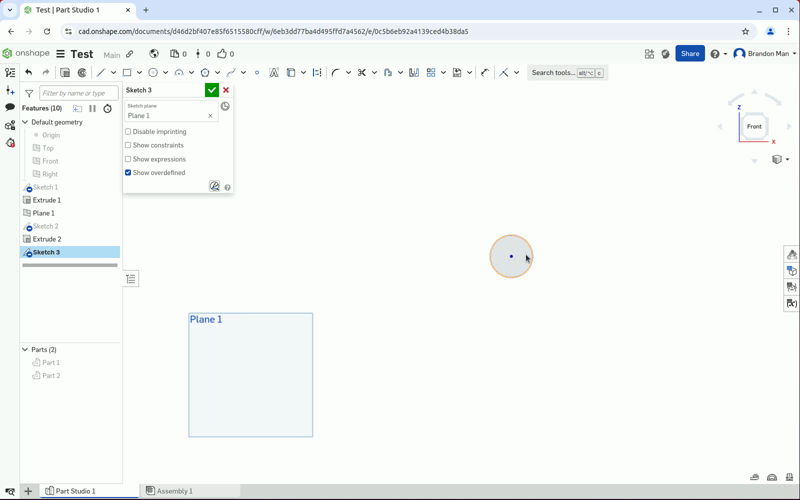
scroll(6)
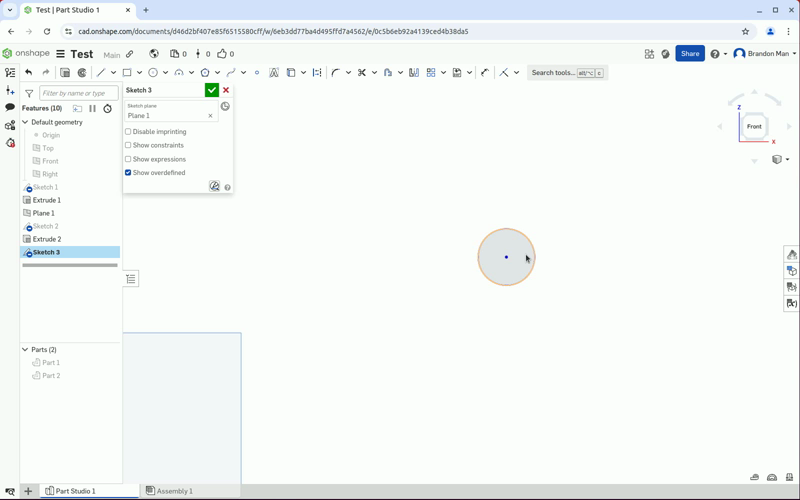
scroll(6)
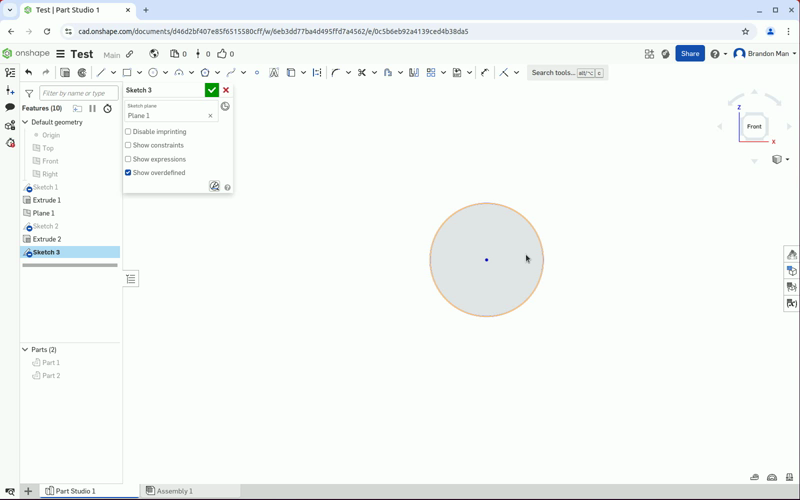
click(526, 254)
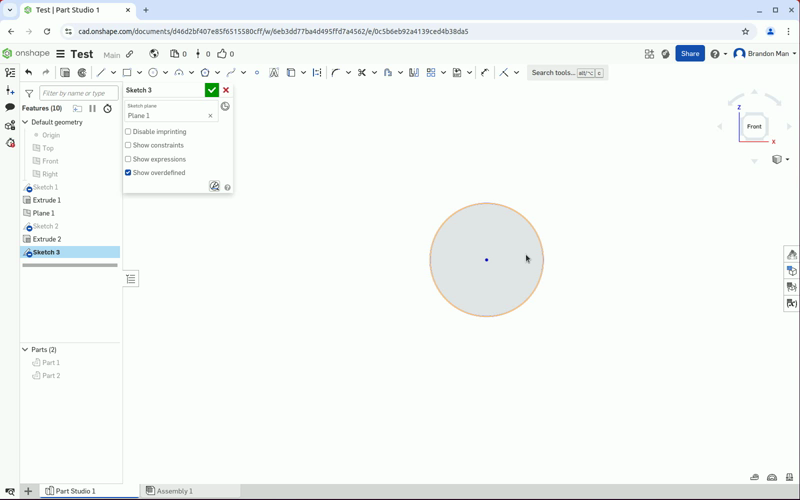
scroll(-6)
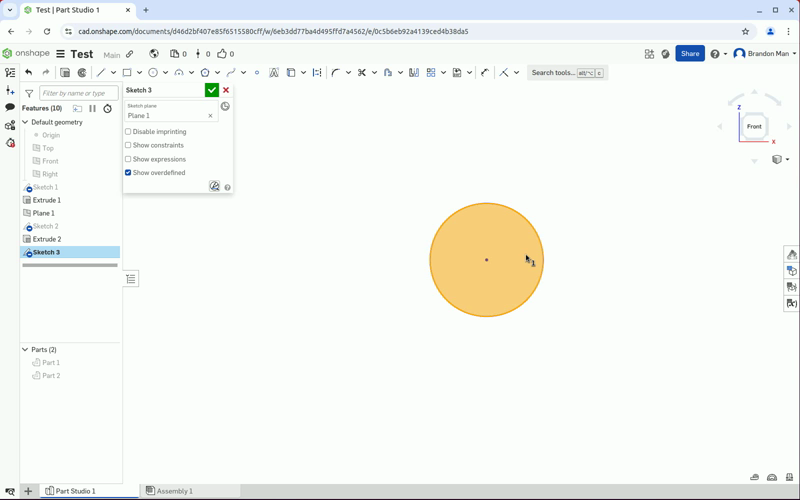
scroll(-6)
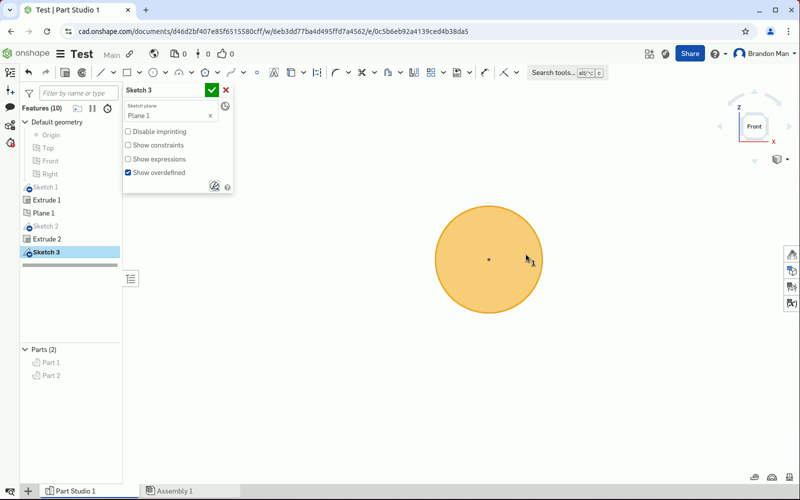
scroll(-6)
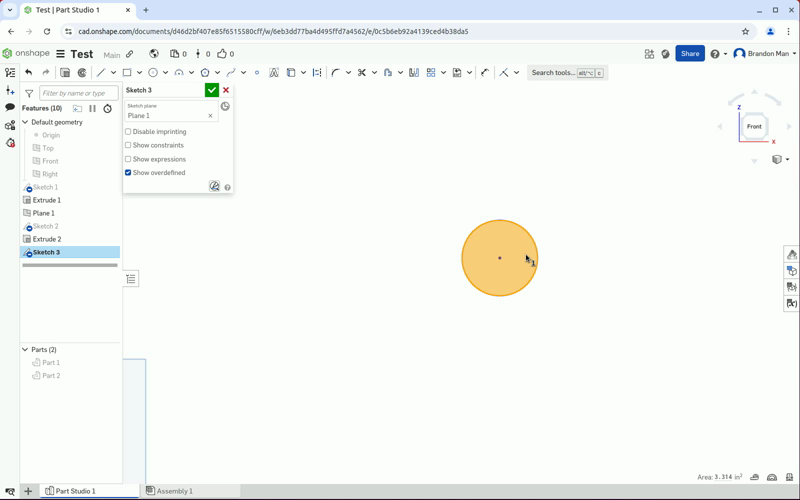
scroll(-6)
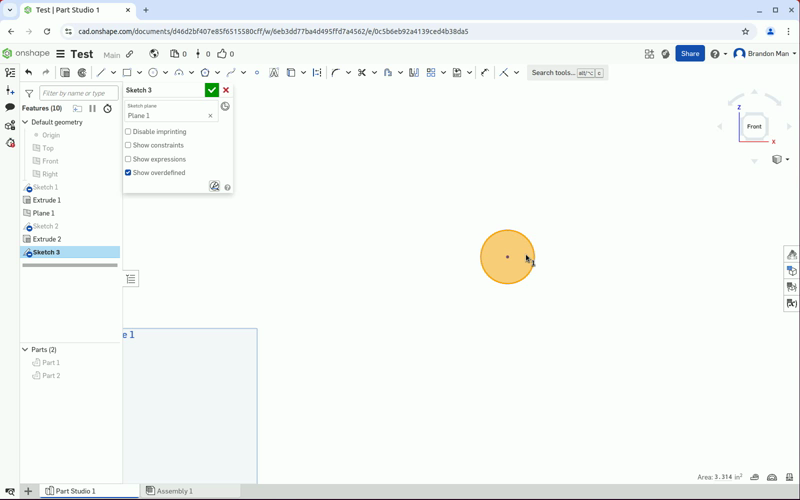
scroll(-6)
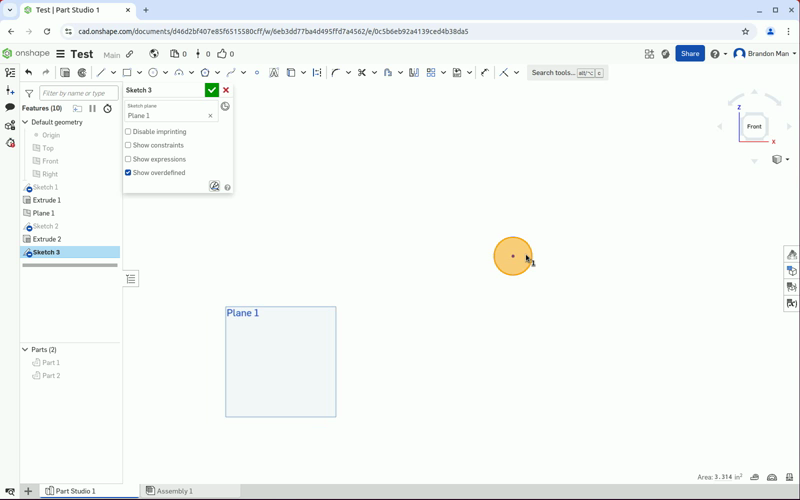
scroll(-6)
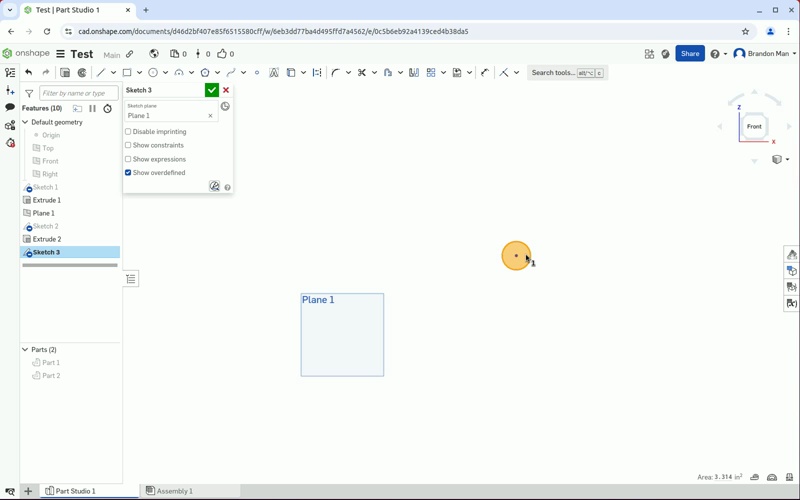
scroll(-6)
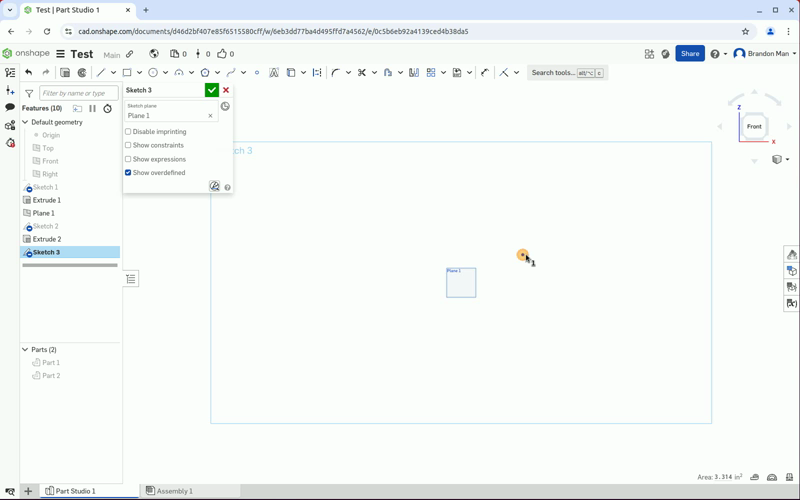
mouse_move(73, 352)
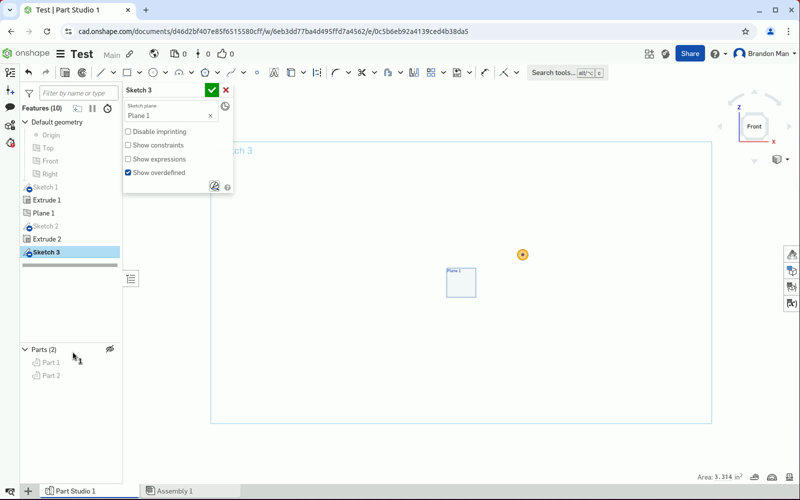
key(shift+y)
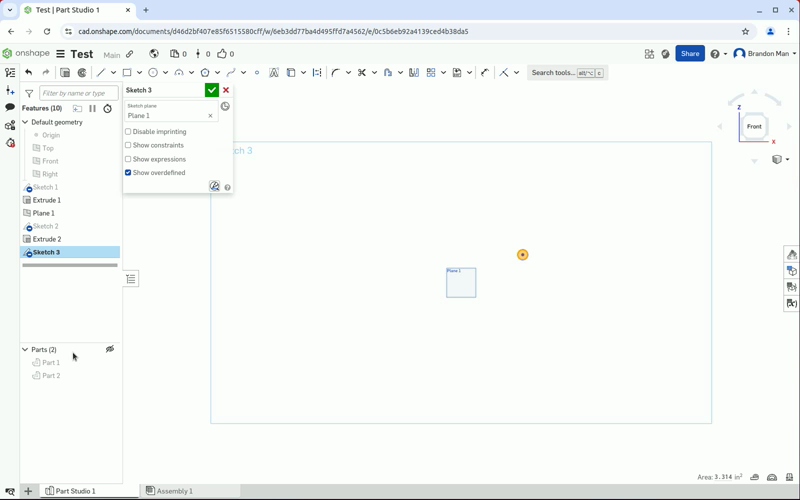
key(shift+e)
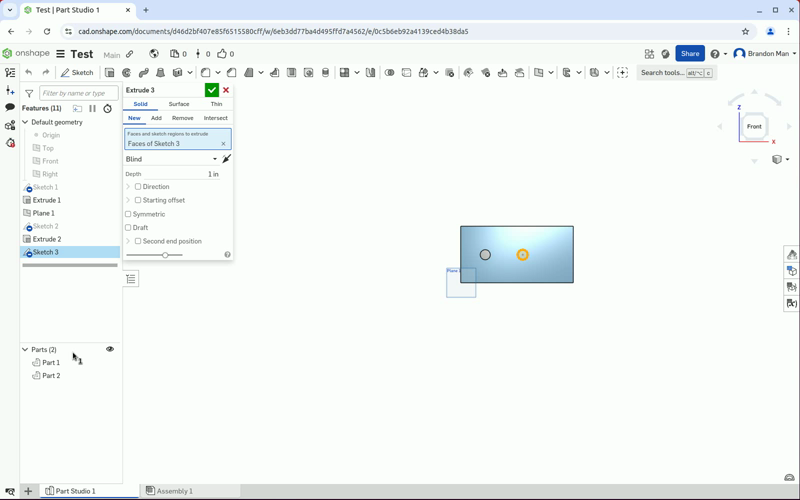
mouse_move(143, 106)
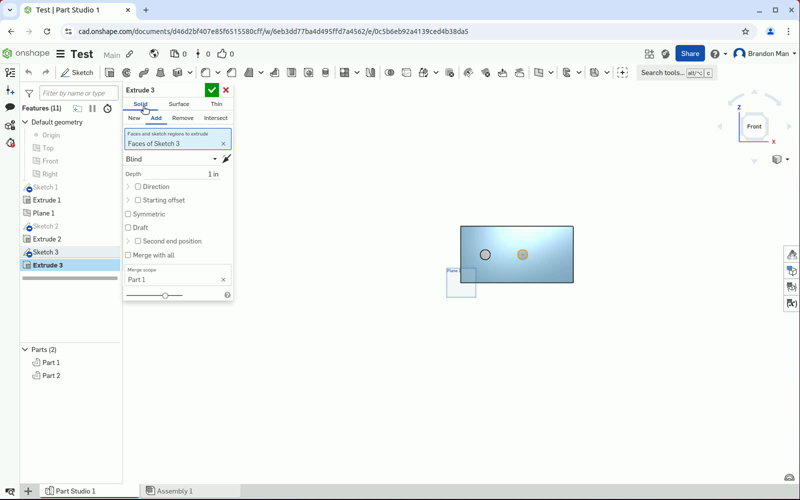
click(143, 106)
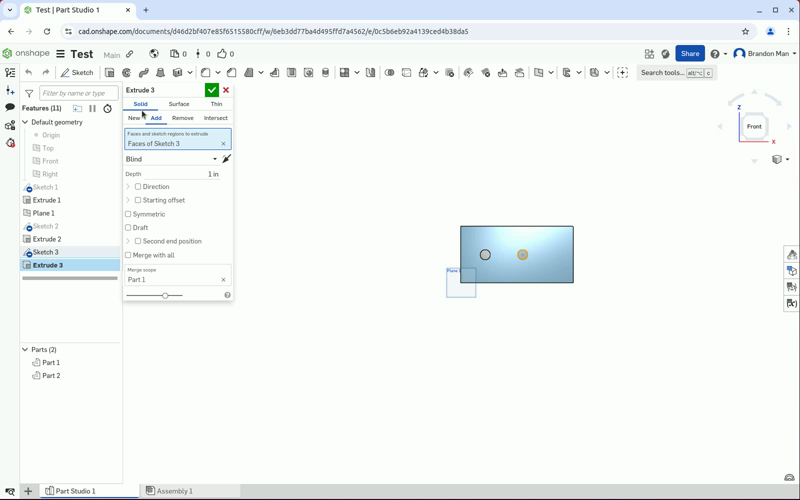
mouse_move(137, 120)
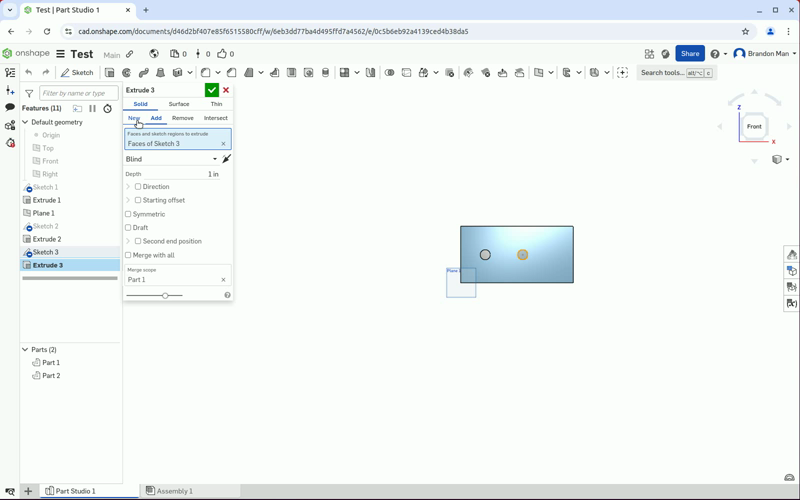
click(137, 120)
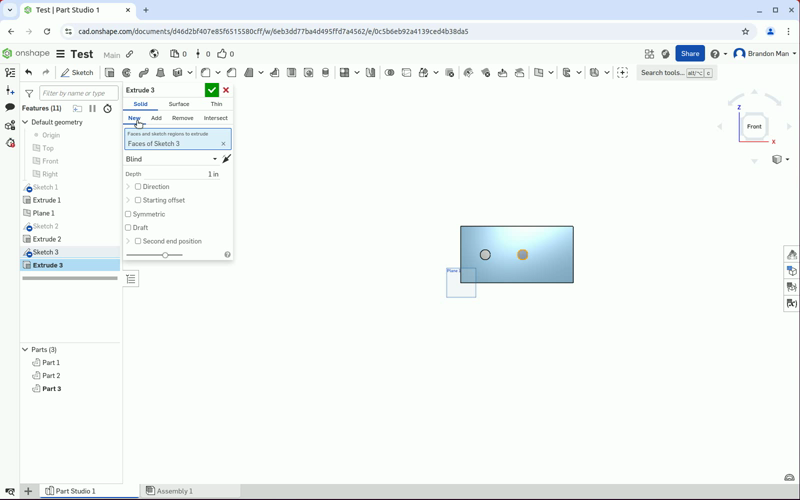
key(tab, 4)
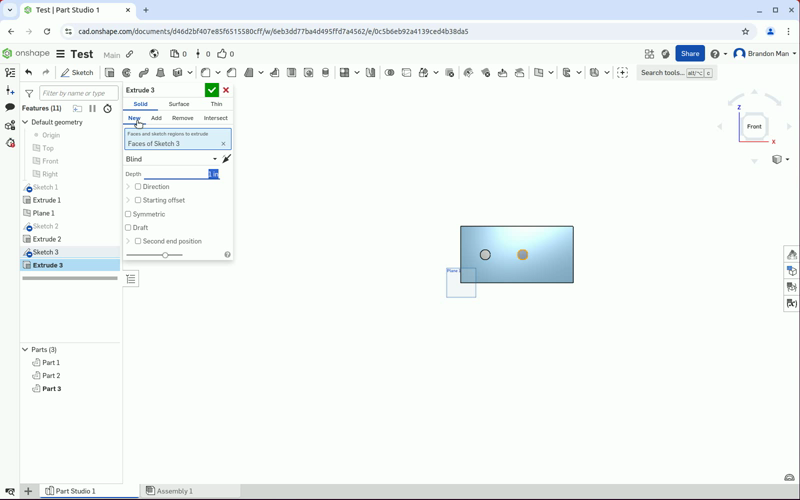
text(3.851)
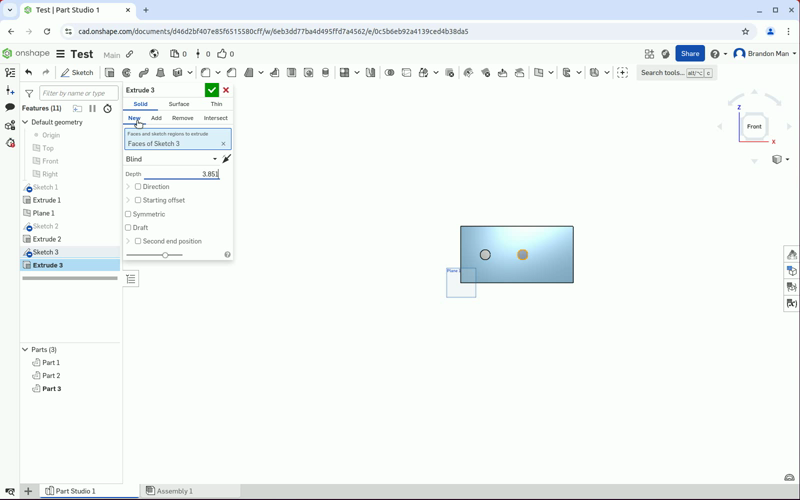
key(enter)
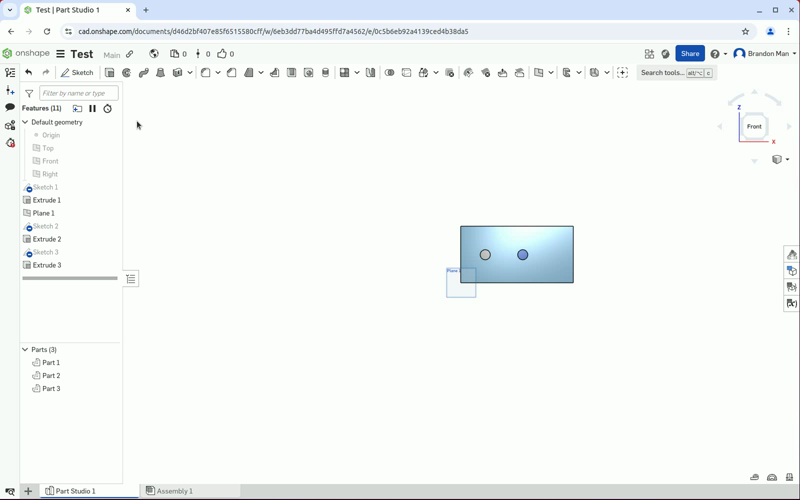
key(shift+h)
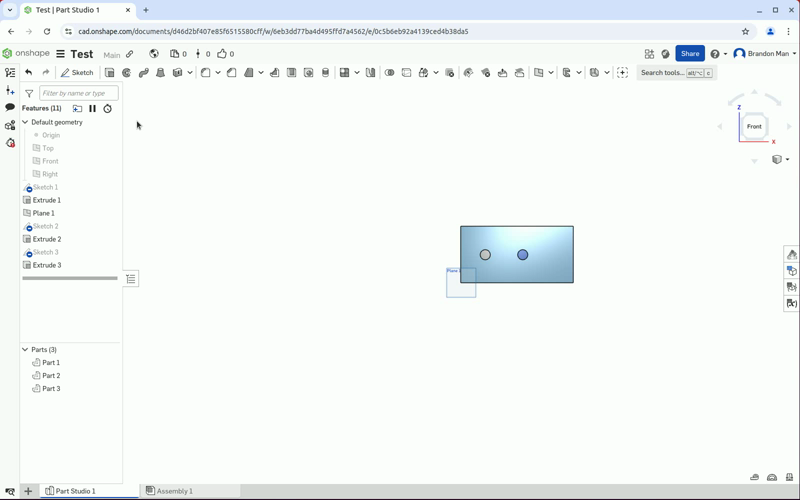
key(shift+h)
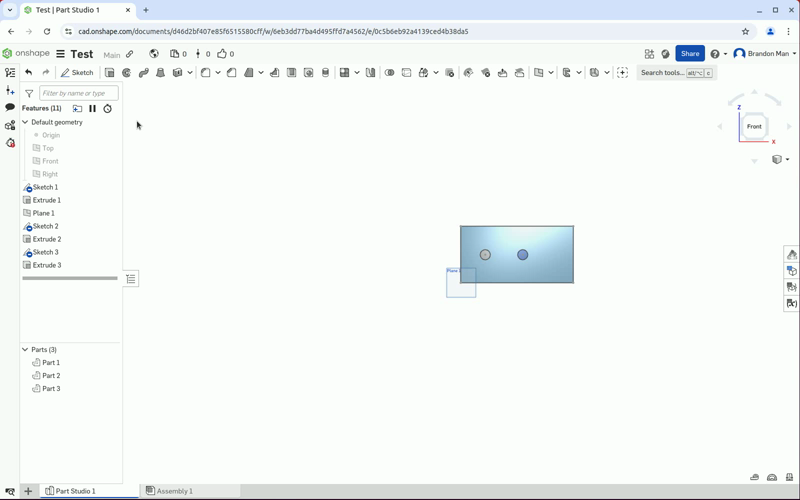
key(shift+7)
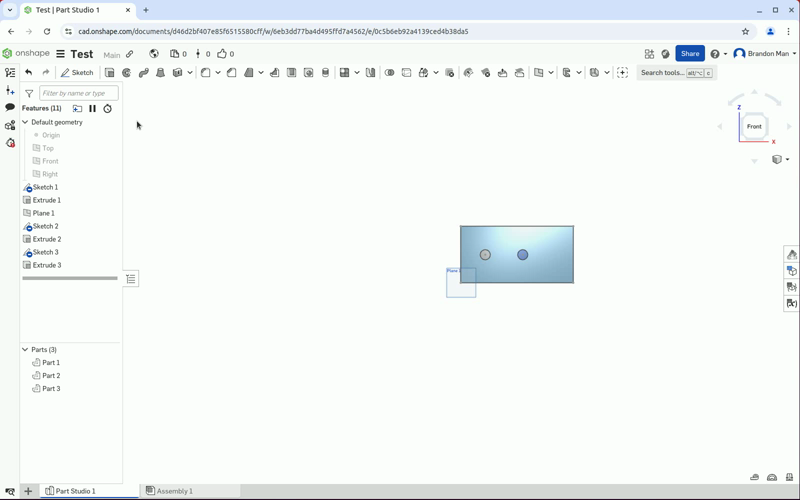
key(left, 2)
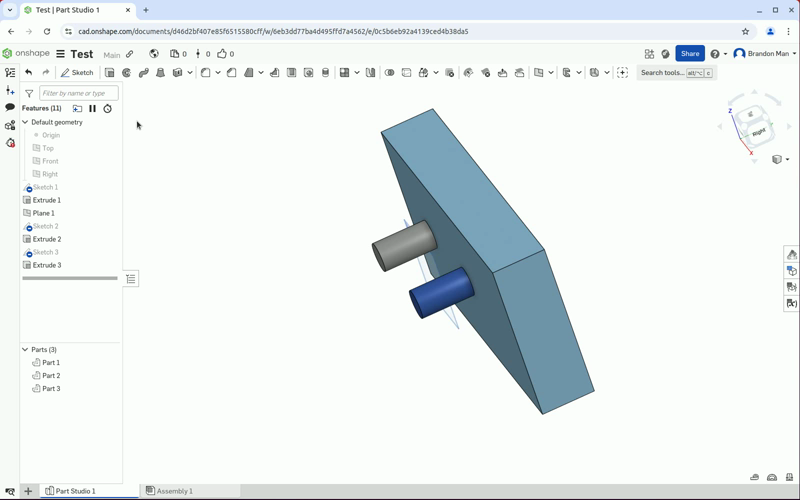
key(down, 2)
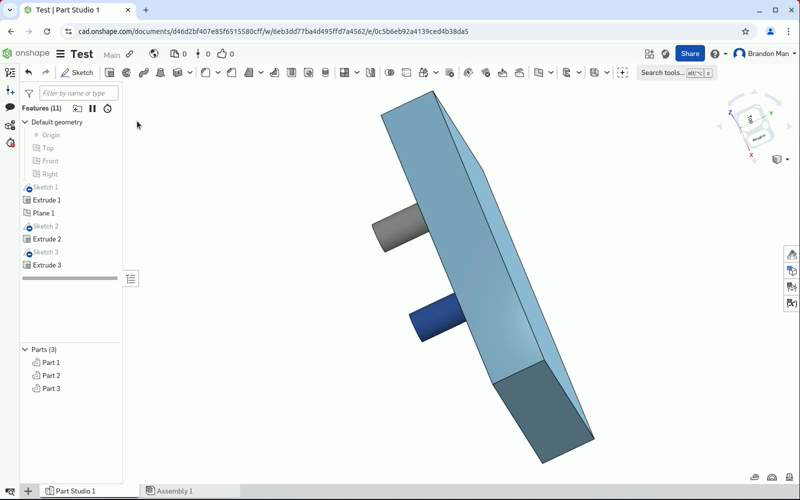
key(up, 2)
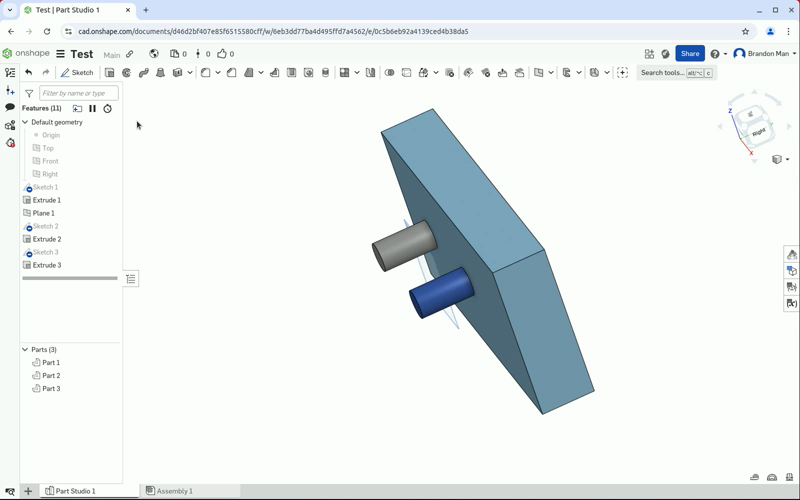
key(right, 2)
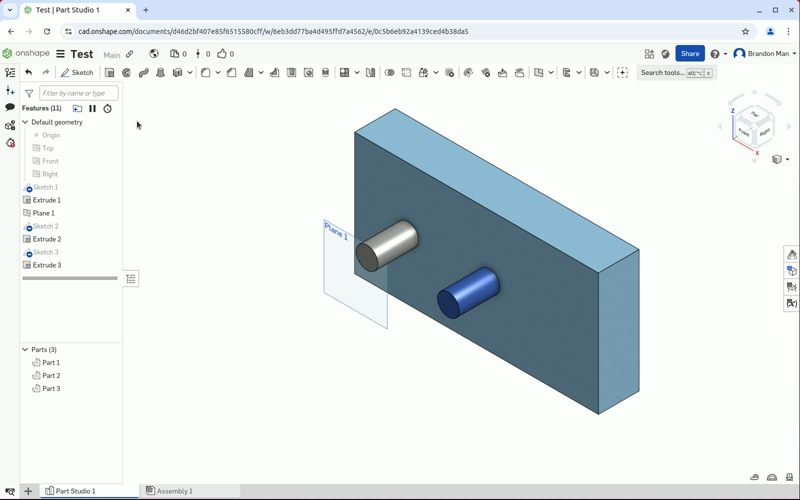
mouse_move(73, 189)
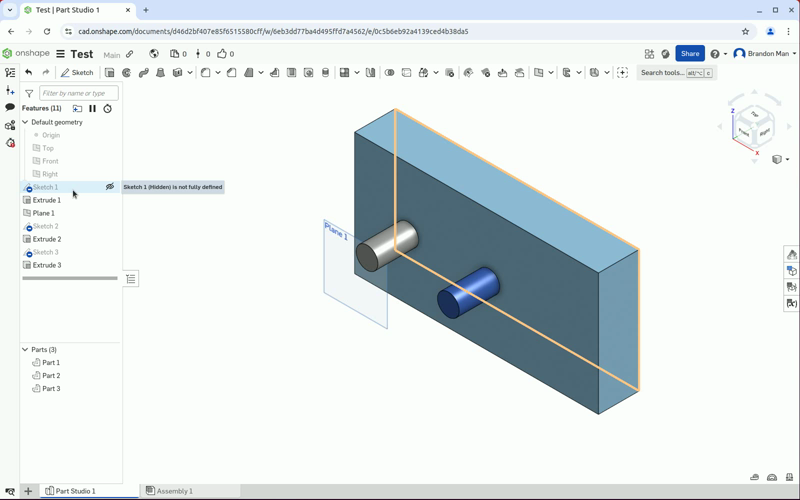
click(73, 189)